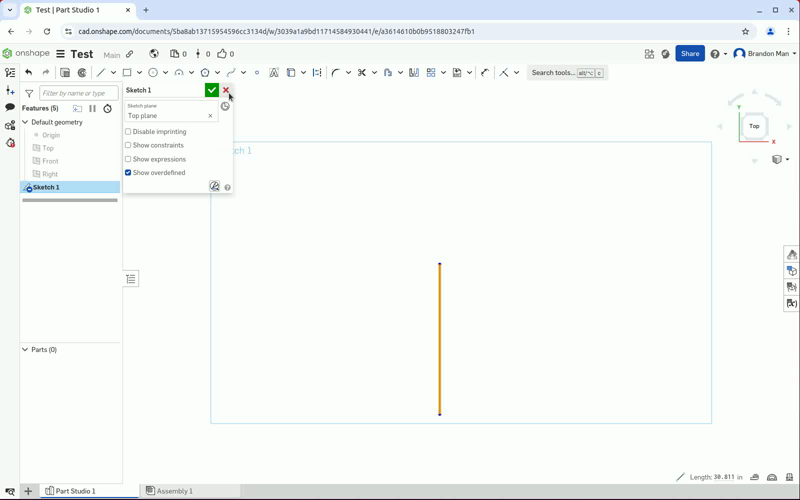
key(shift+h)
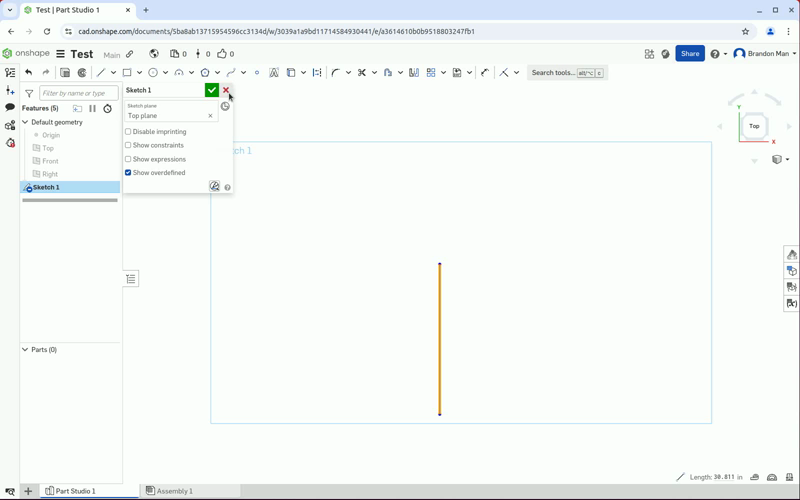
key(shift+s)
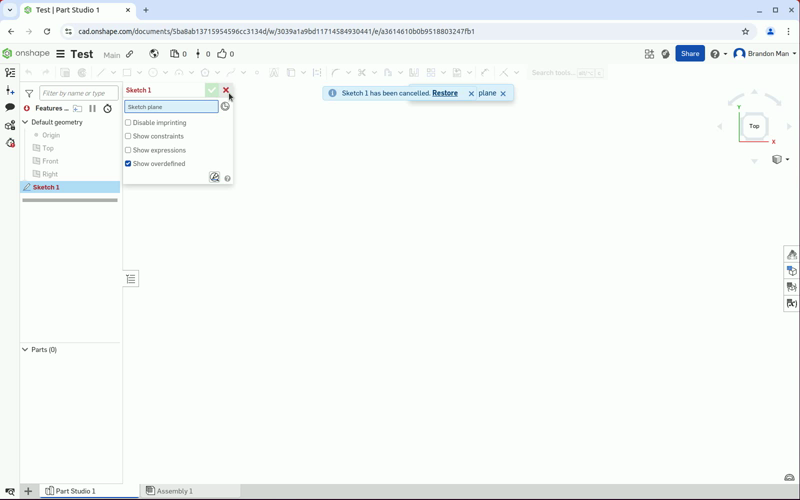
mouse_move(73, 150)
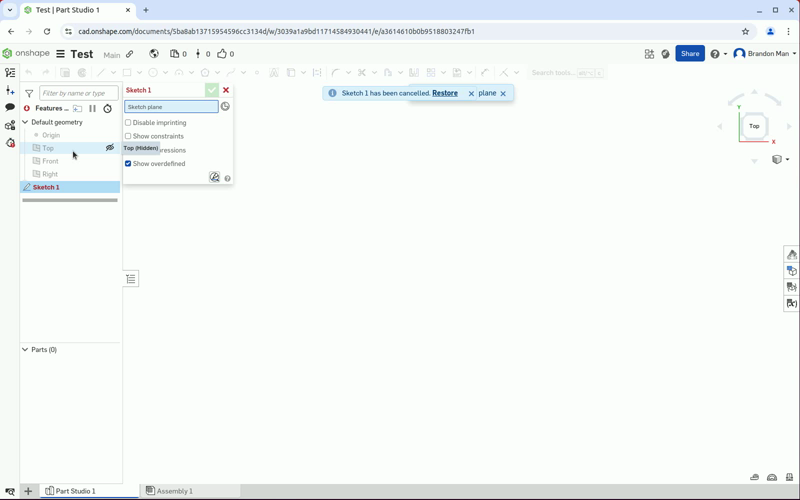
click(73, 150)
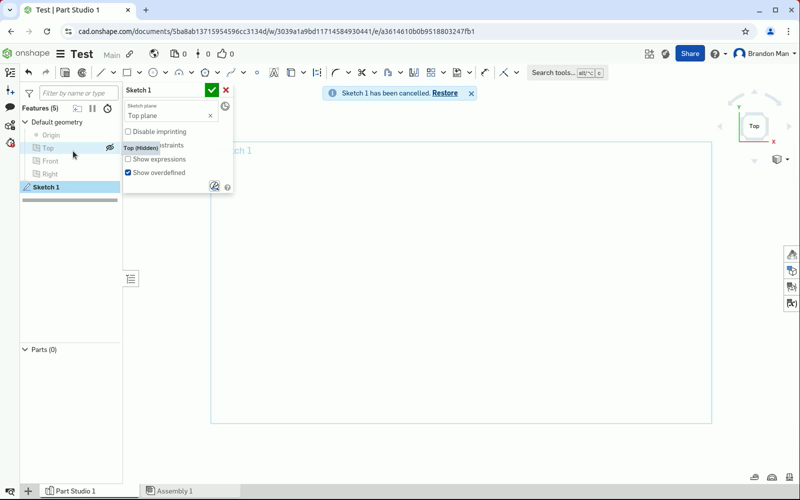
mouse_move(73, 352)
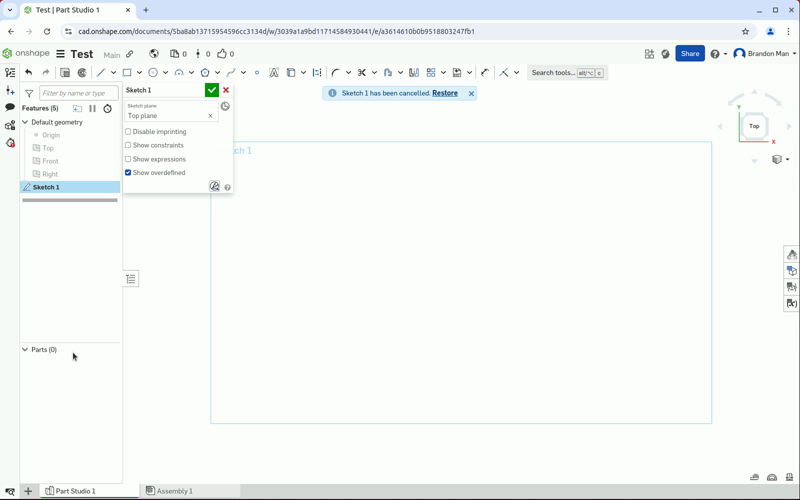
key(y)
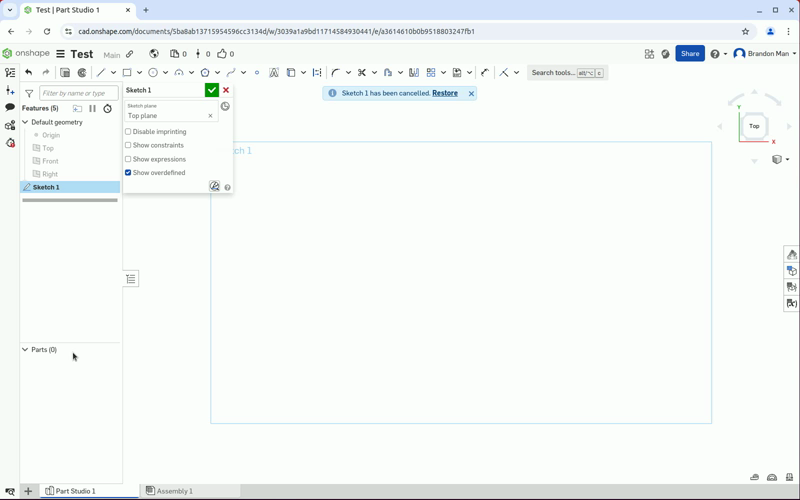
key(l)
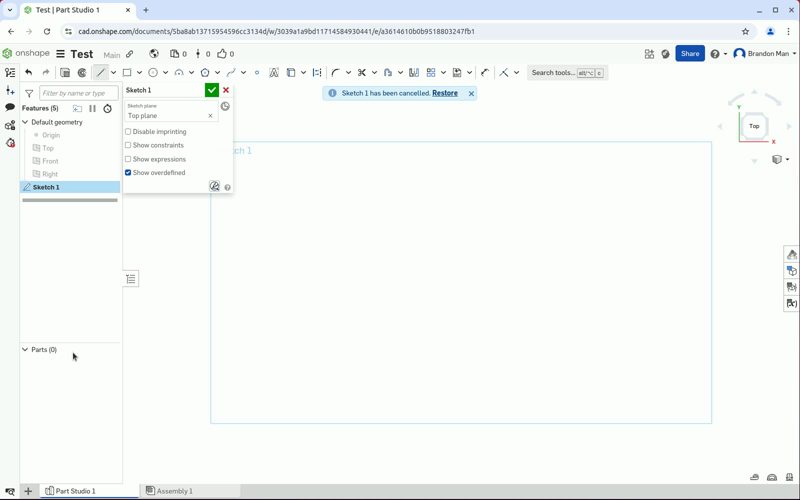
key_down(shift)
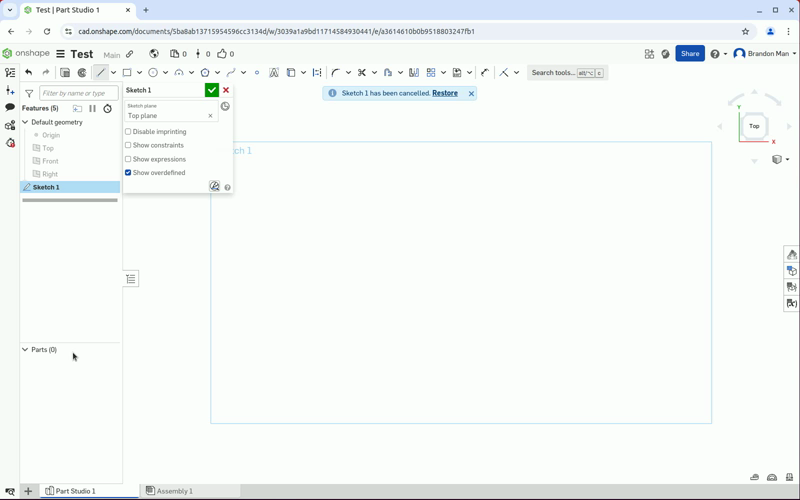
mouse_move(392, 321)
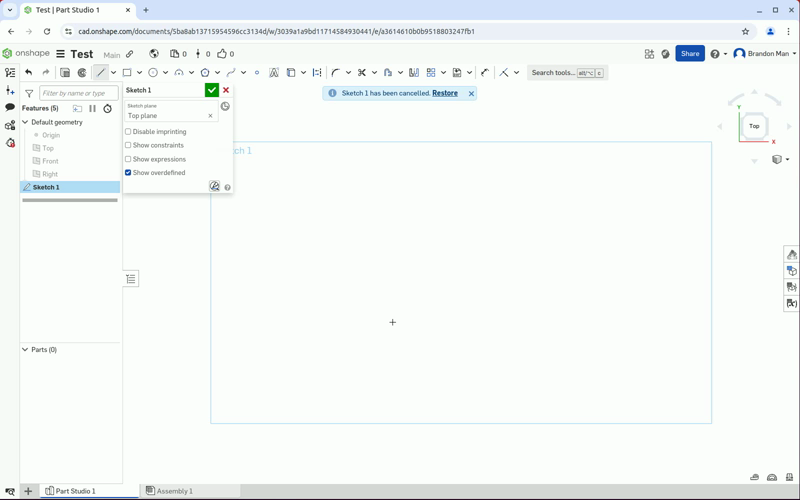
click(392, 321)
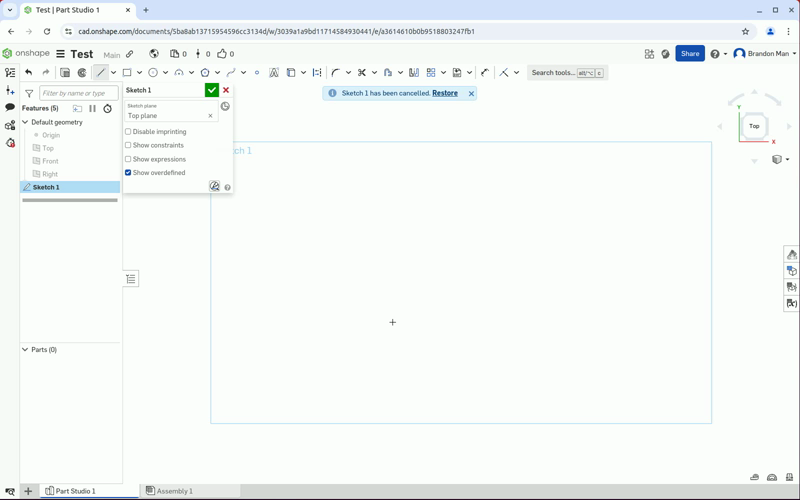
key_up(shift)
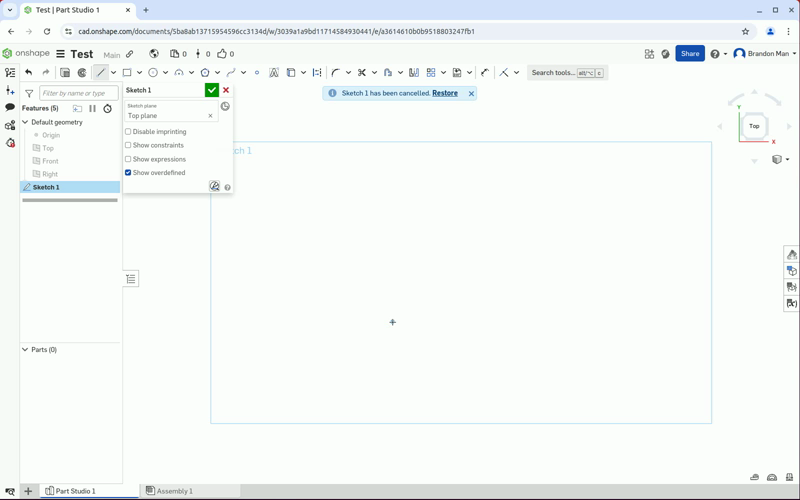
key_down(shift)
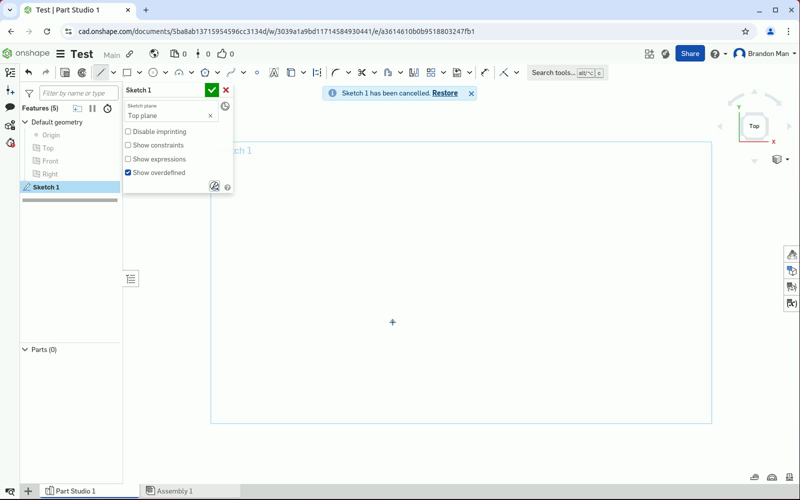
mouse_move(528, 321)
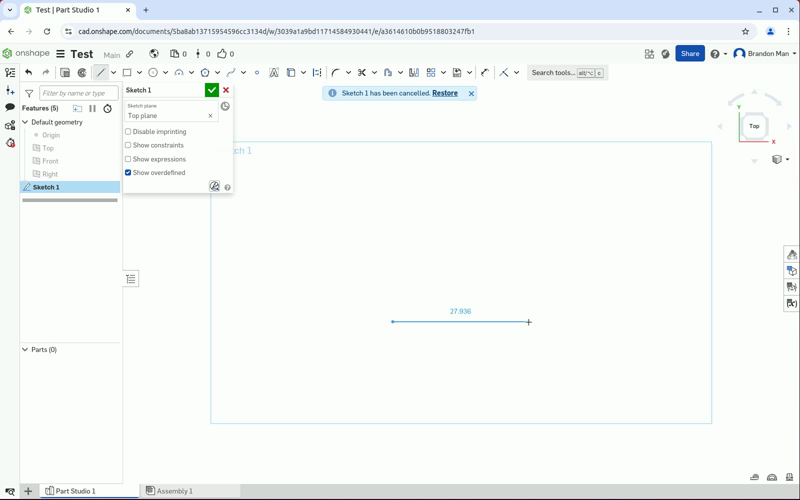
click(528, 321)
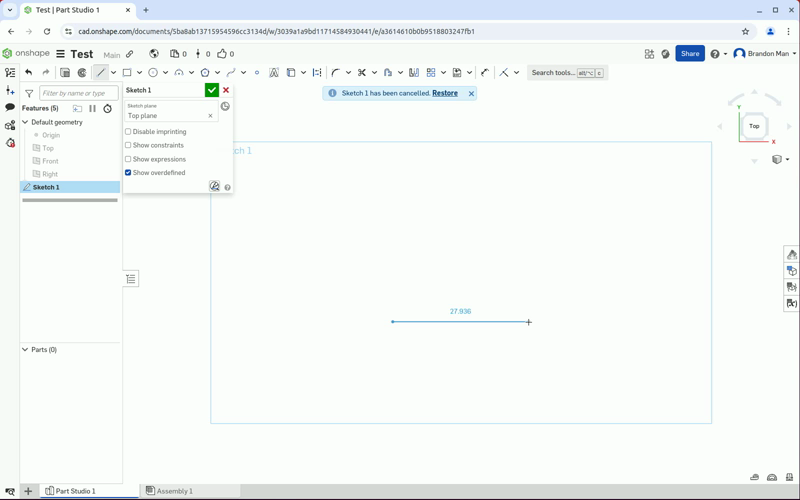
key_up(shift)
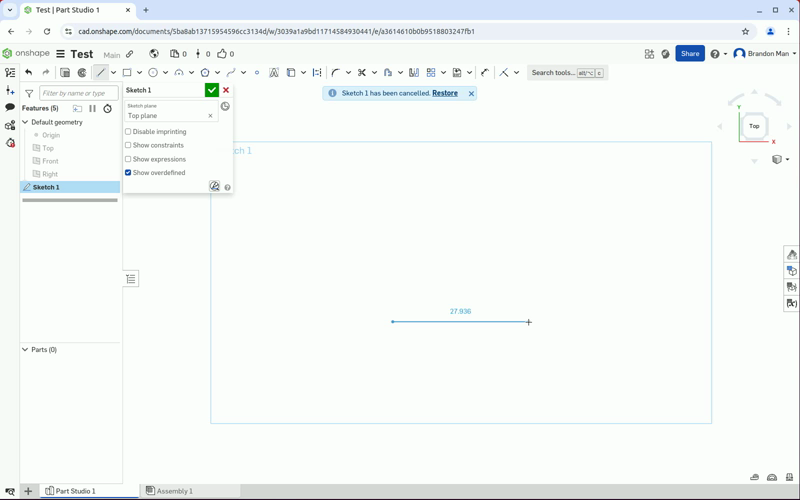
key_down(shift)
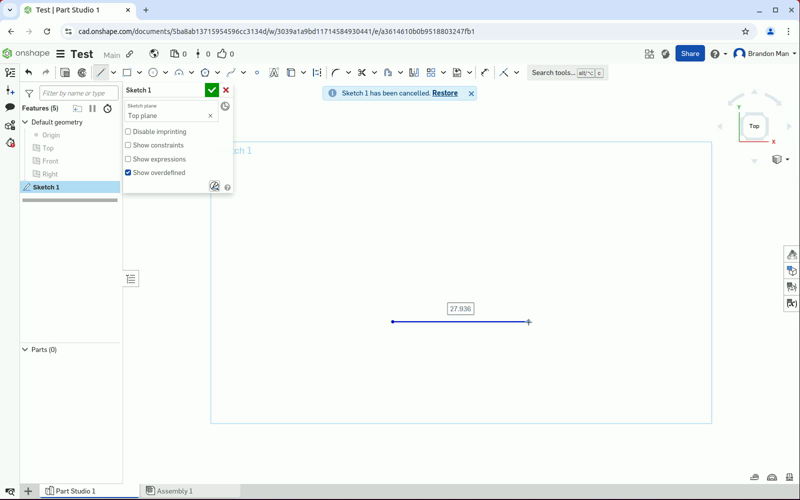
mouse_move(528, 228)
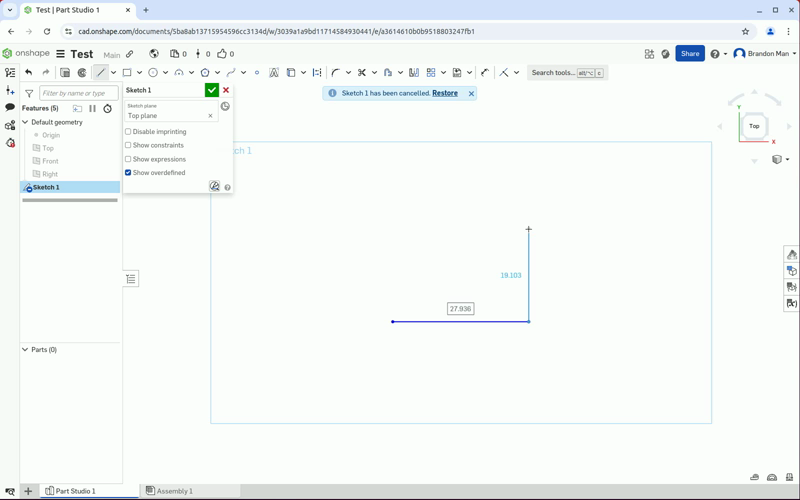
click(528, 228)
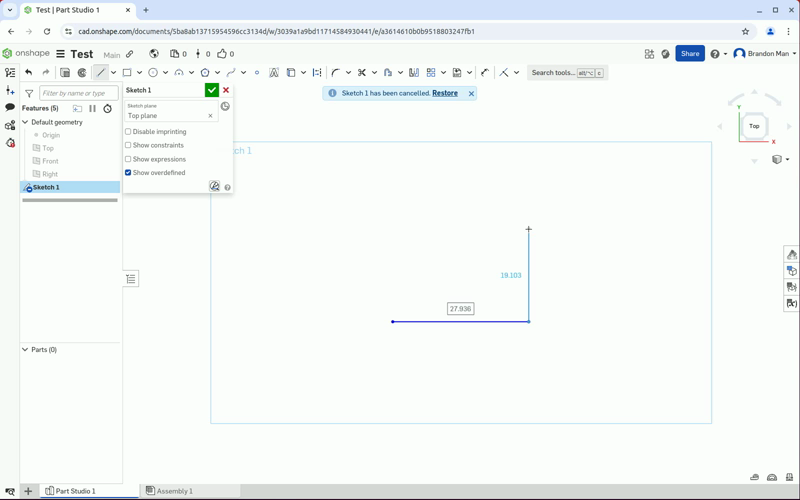
key_up(shift)
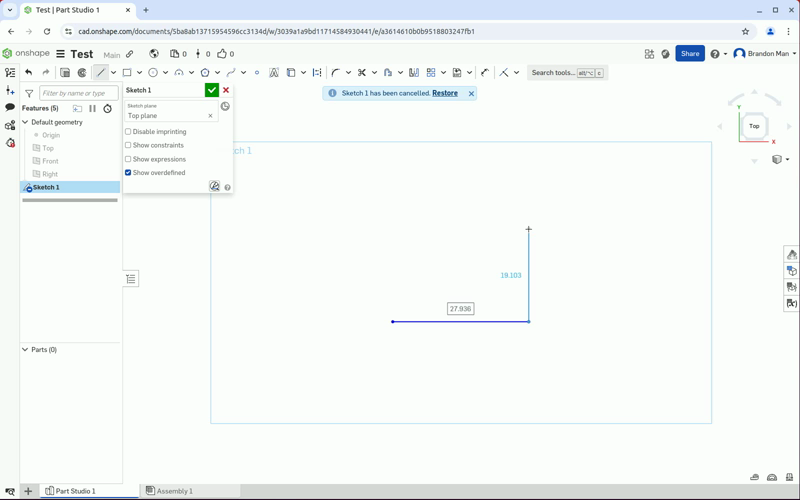
key_down(shift)
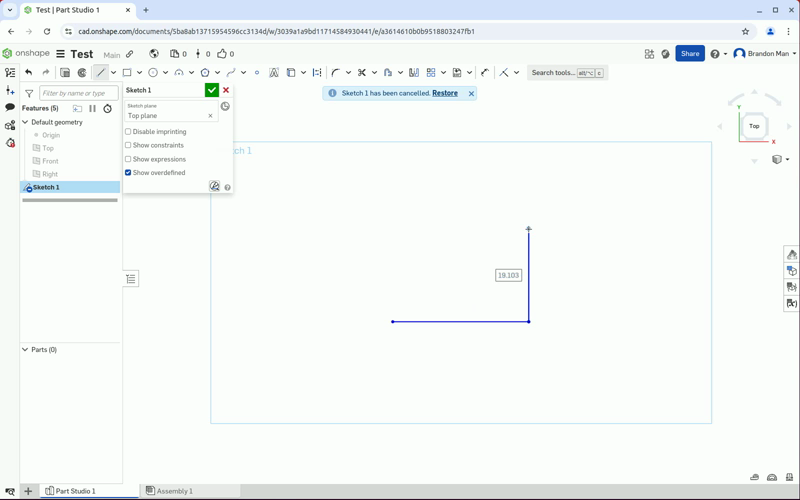
mouse_move(392, 228)
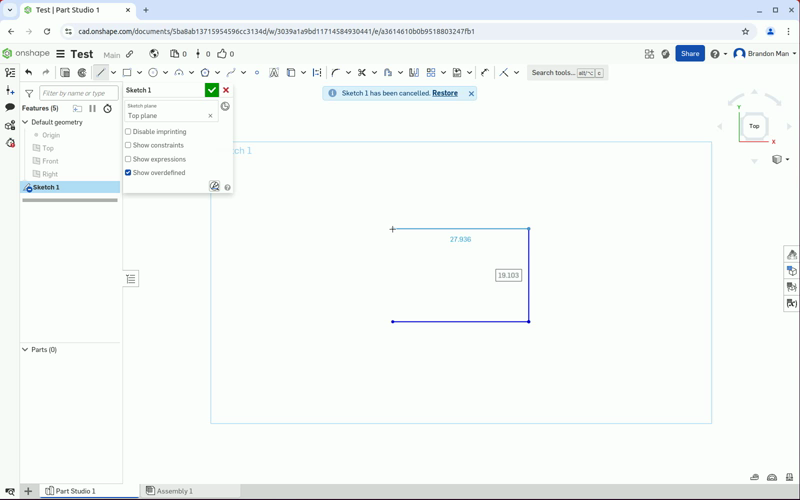
click(392, 228)
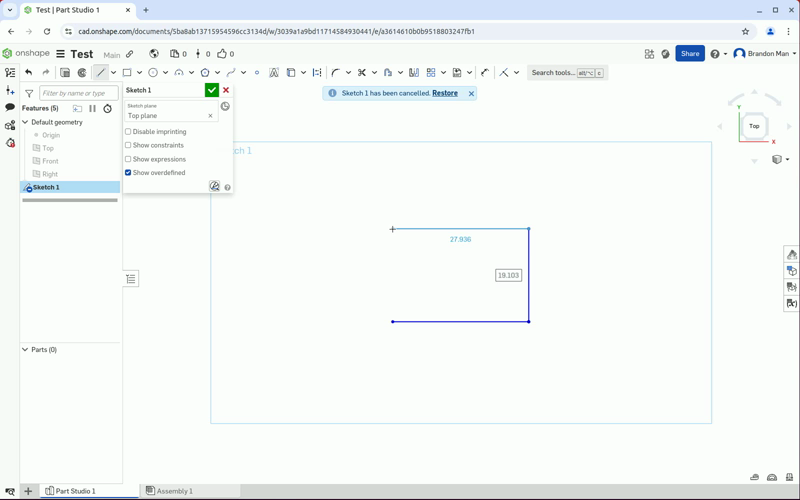
key_up(shift)
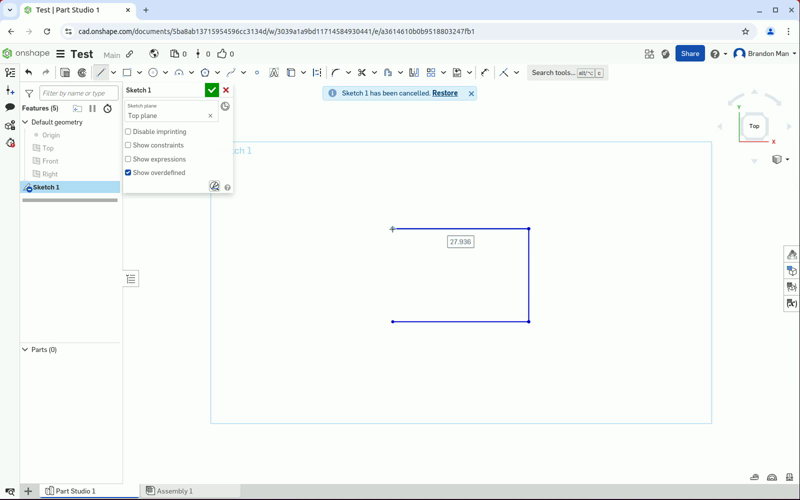
key_down(shift)
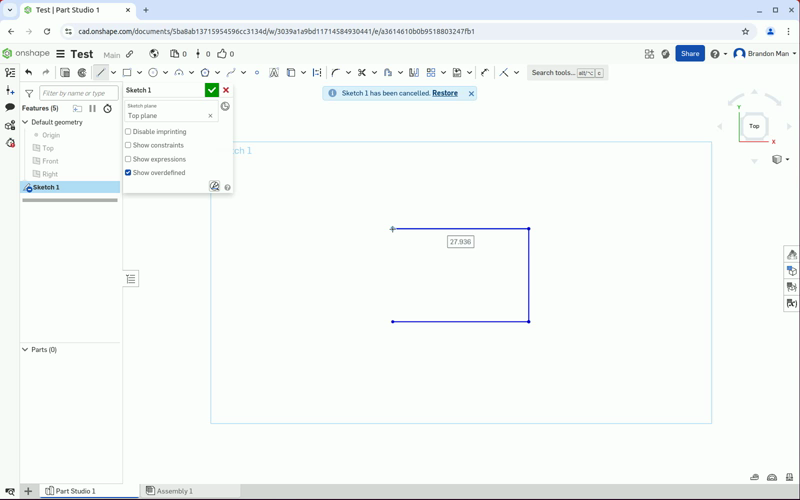
mouse_move(392, 321)
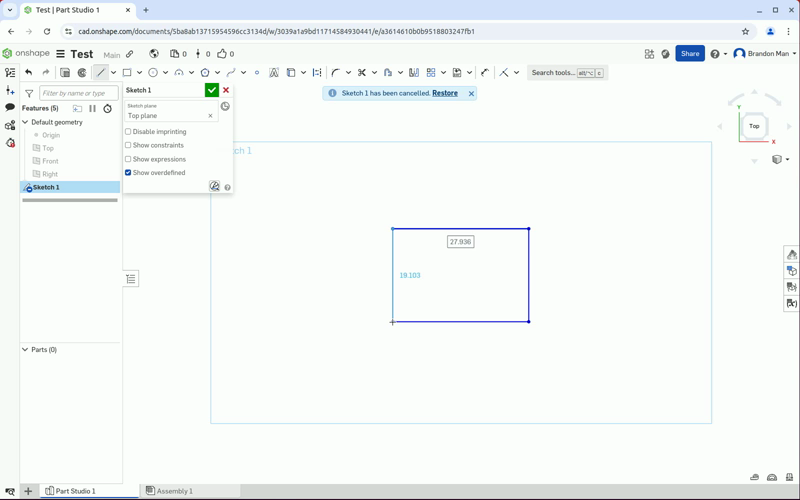
key_up(shift)
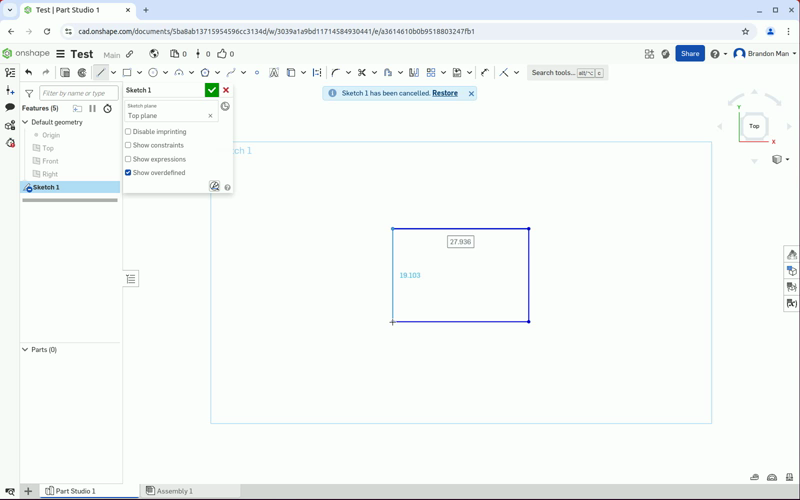
click(392, 321)
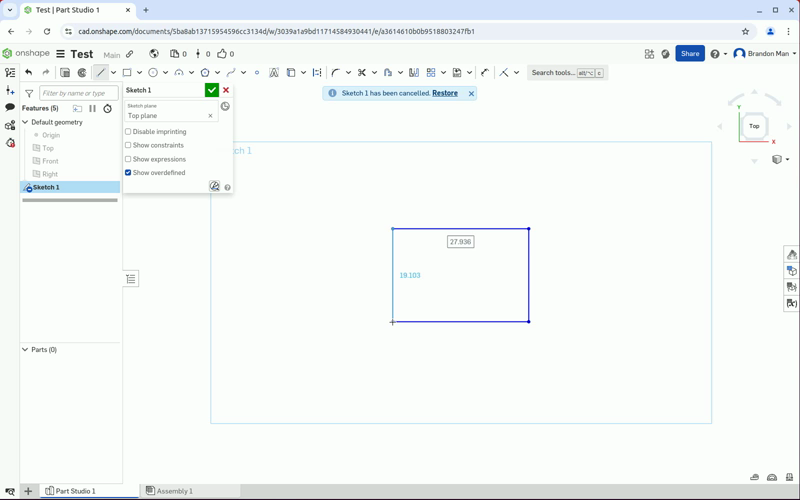
key(esc)
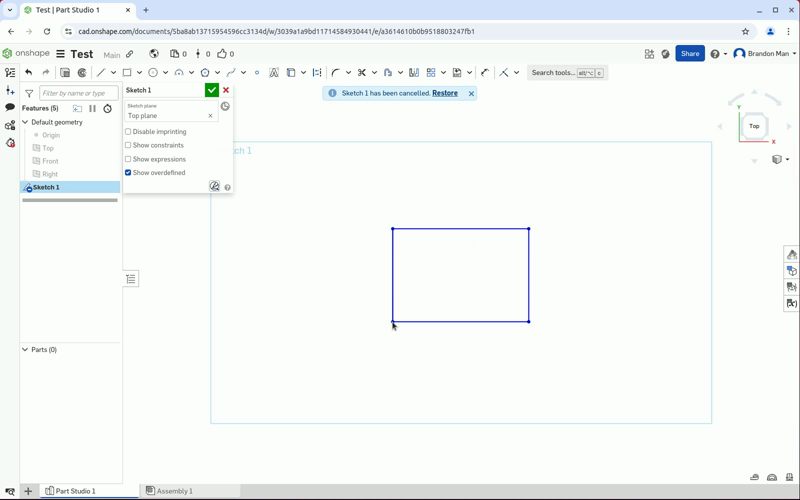
mouse_move(413, 288)
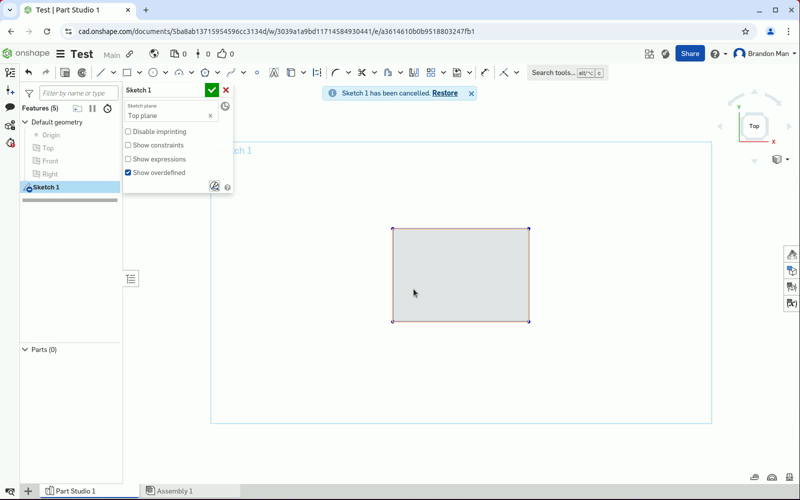
click(413, 288)
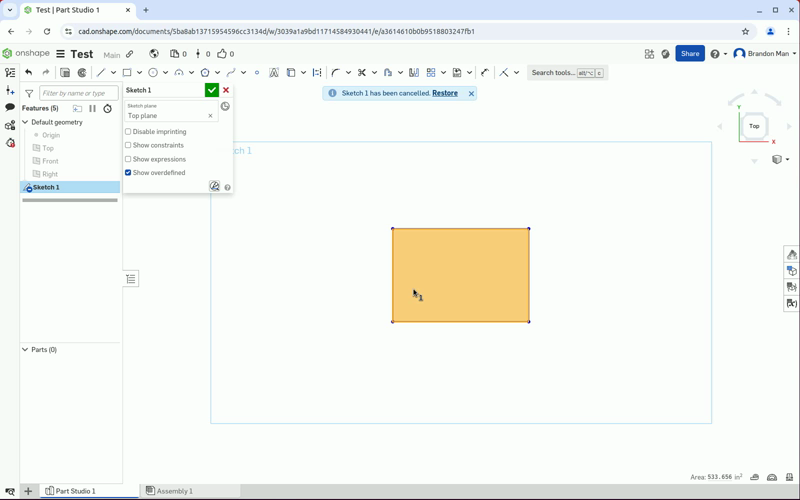
mouse_move(73, 352)
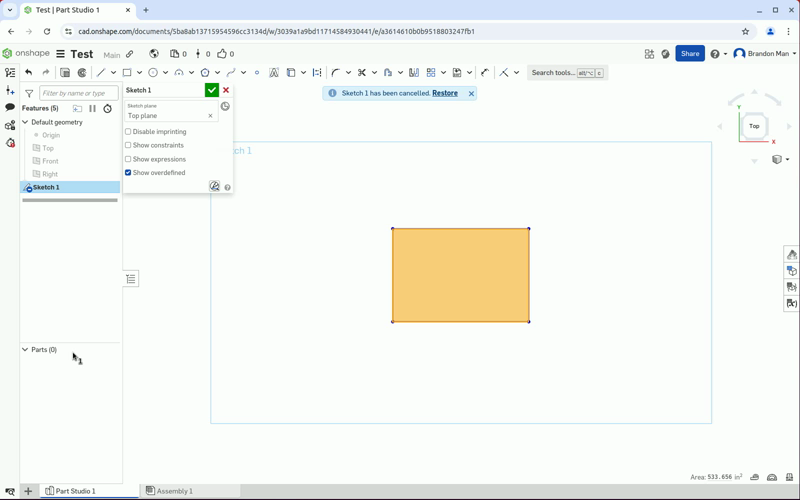
key(shift+y)
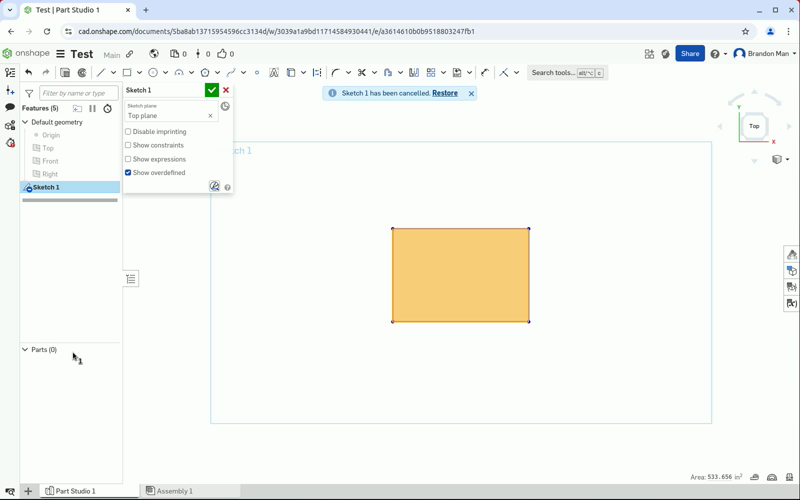
key(shift+e)
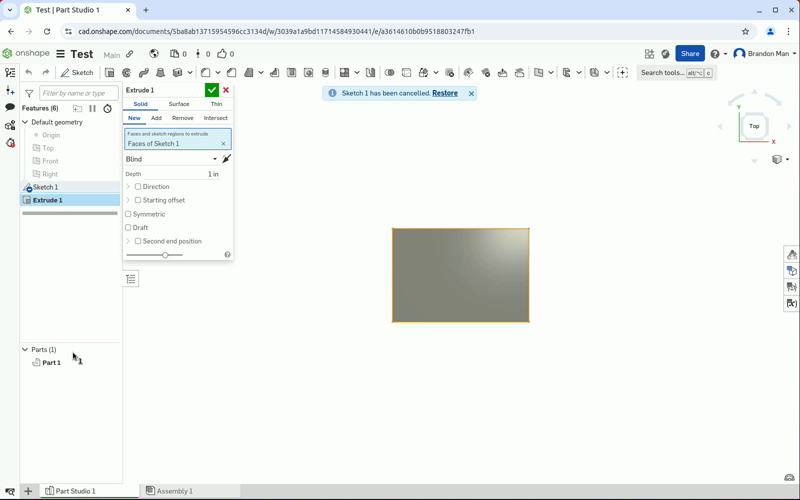
mouse_move(143, 106)
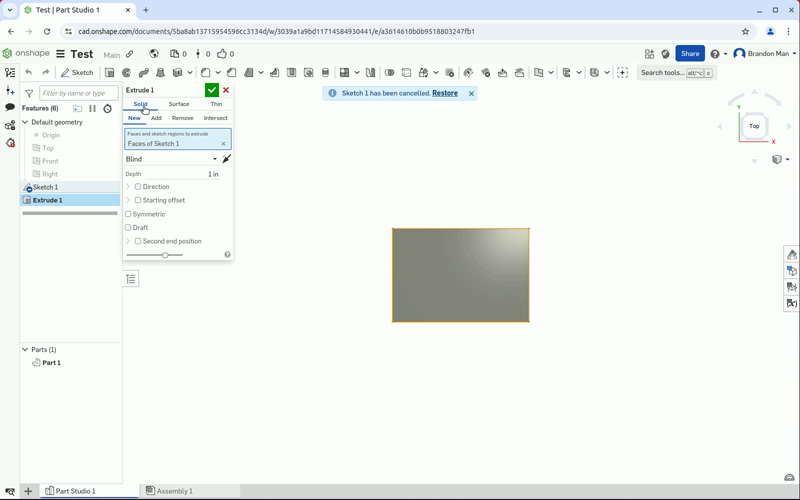
click(143, 106)
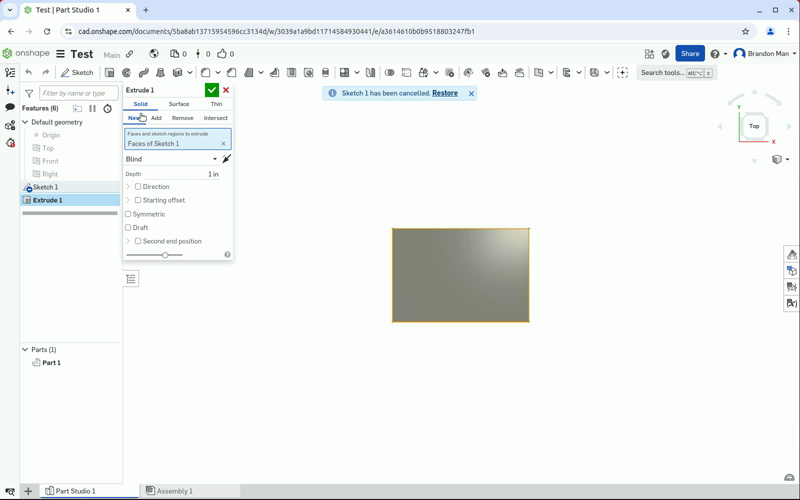
mouse_move(137, 120)
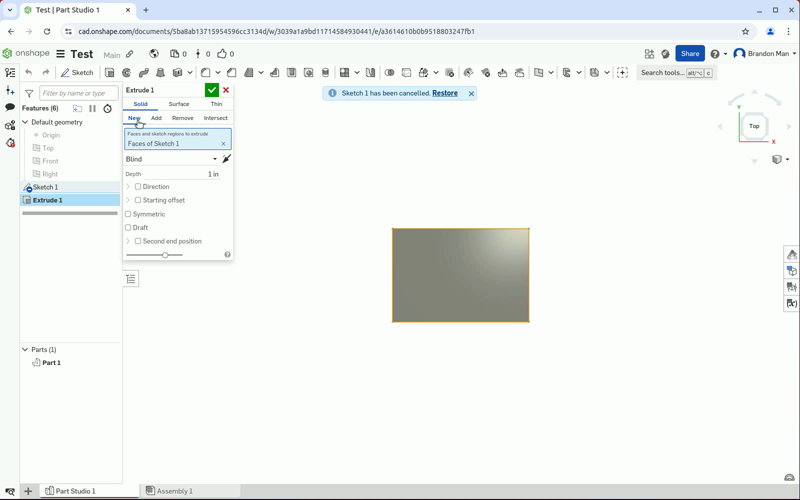
click(137, 120)
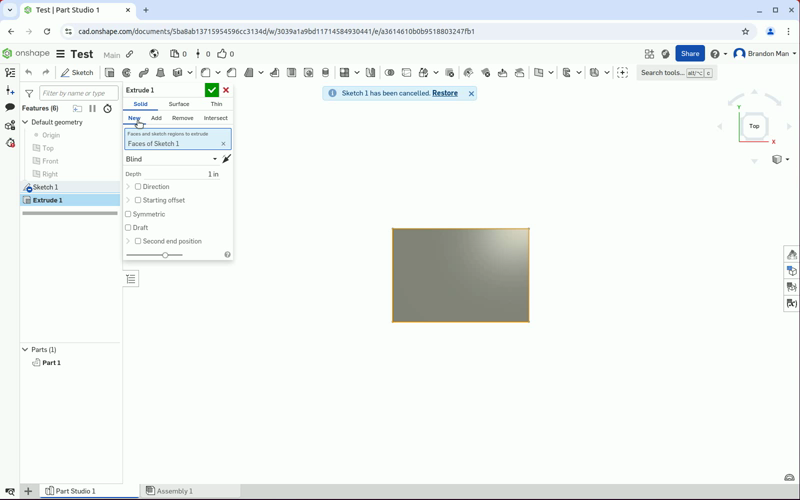
key(tab, 4)
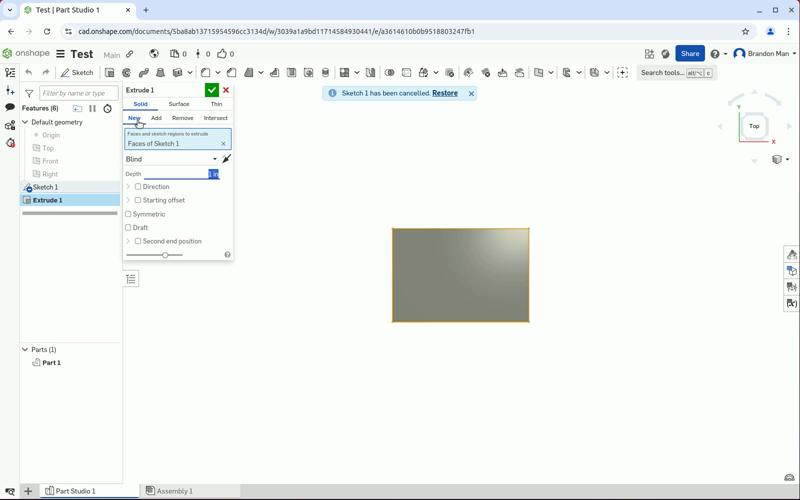
text(7.703)
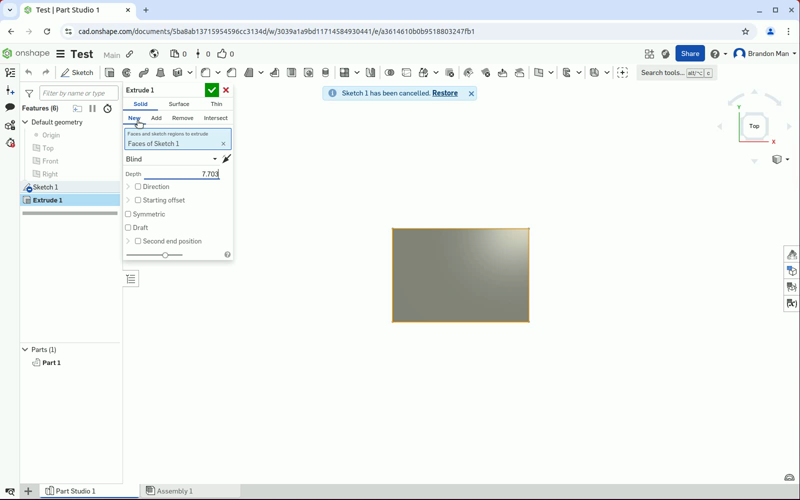
key(enter)
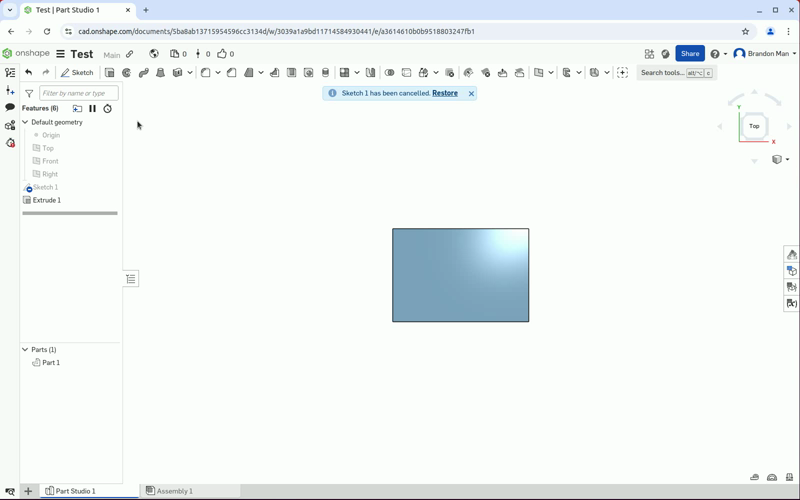
key(shift+h)
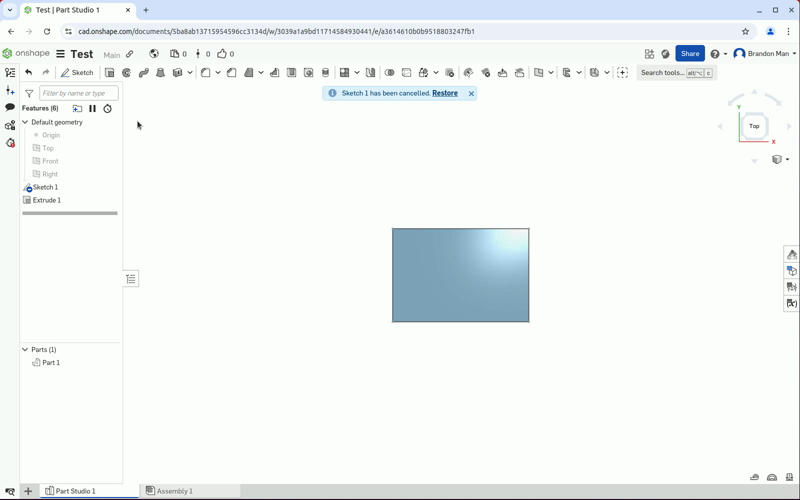
key(shift+h)
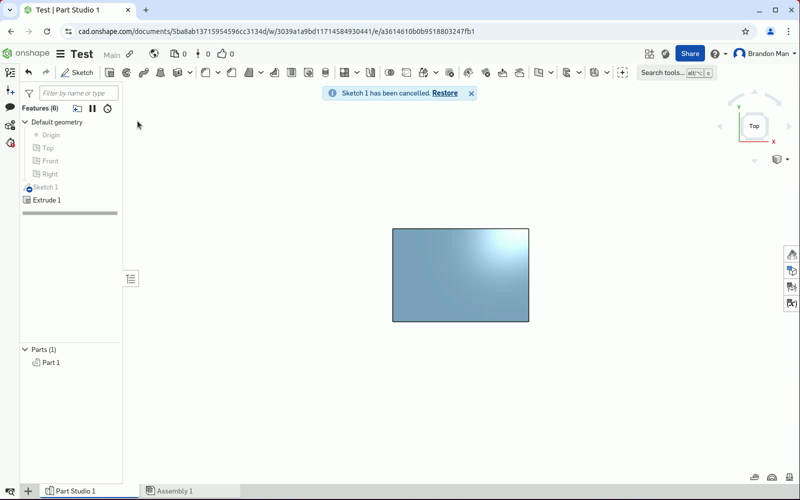
mouse_move(73, 189)
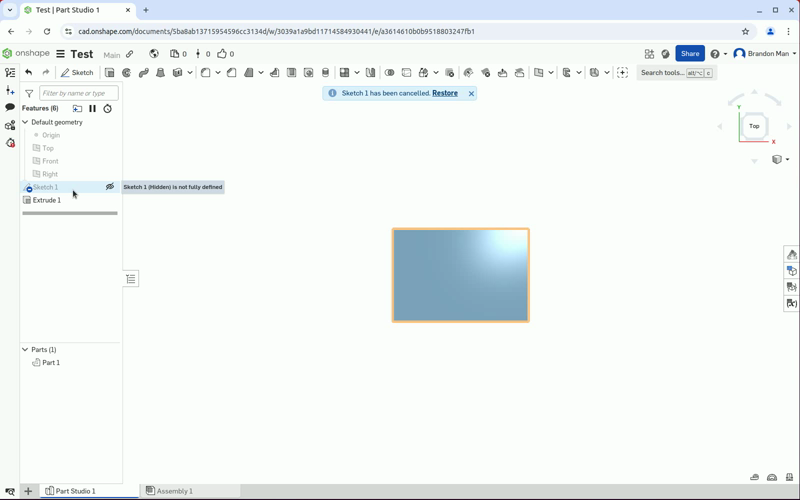
click(73, 189)
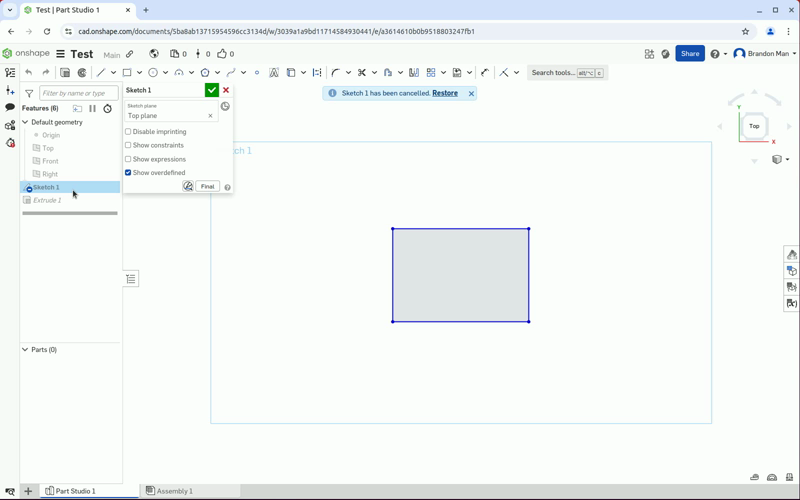
mouse_move(229, 92)
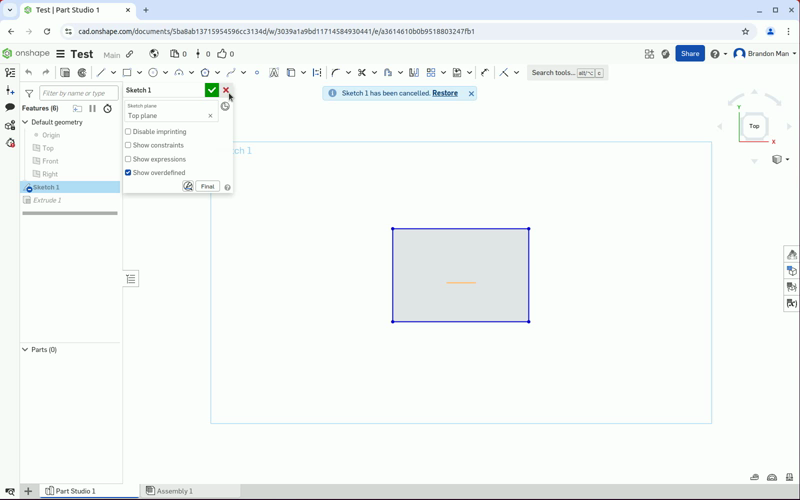
click(229, 92)
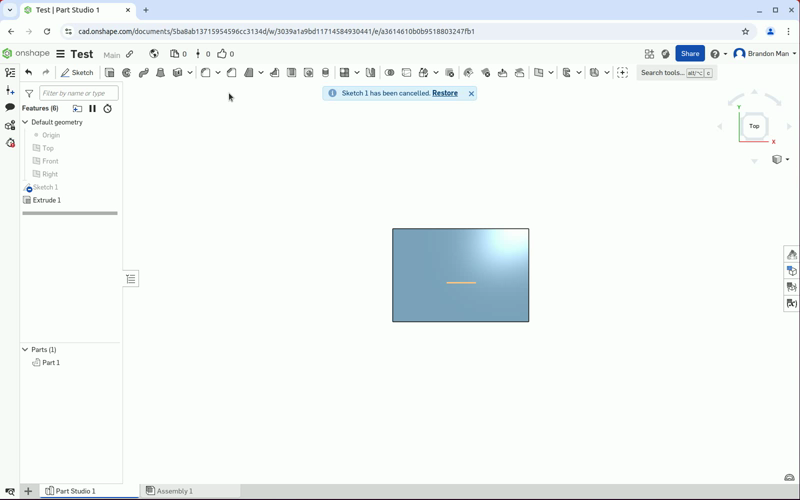
mouse_move(541, 75)
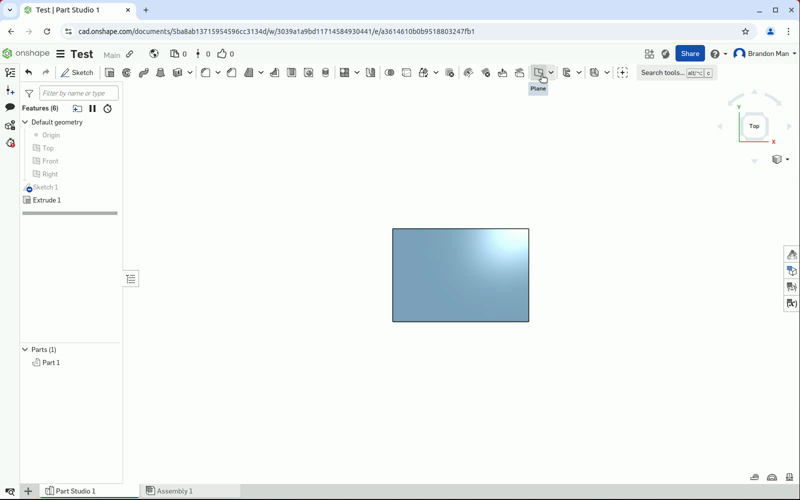
click(541, 75)
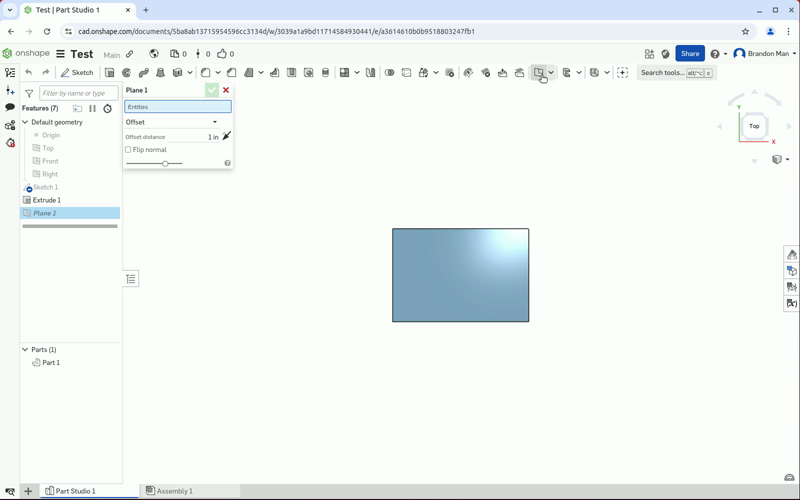
mouse_move(73, 150)
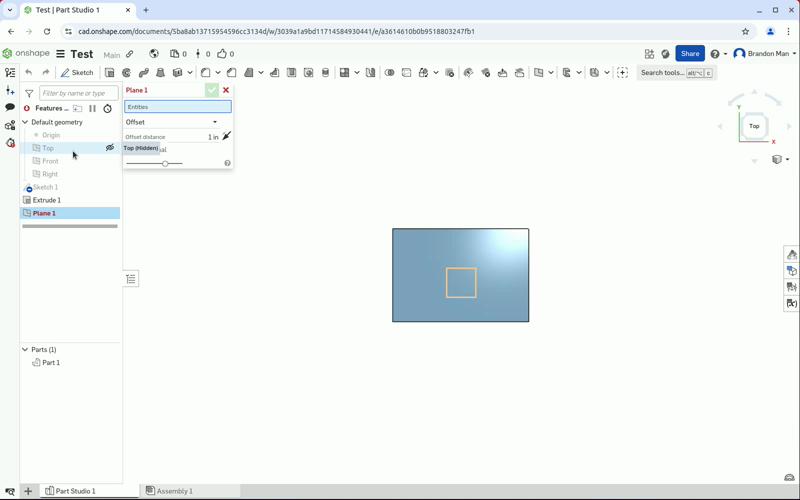
click(73, 150)
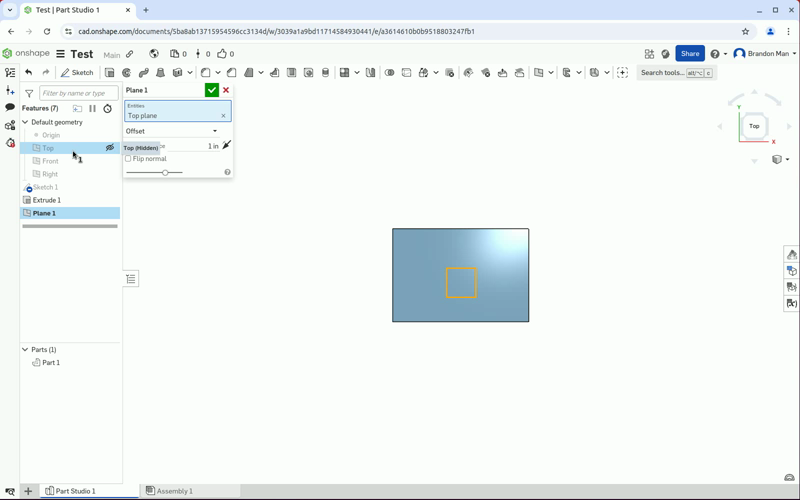
key(tab, 2)
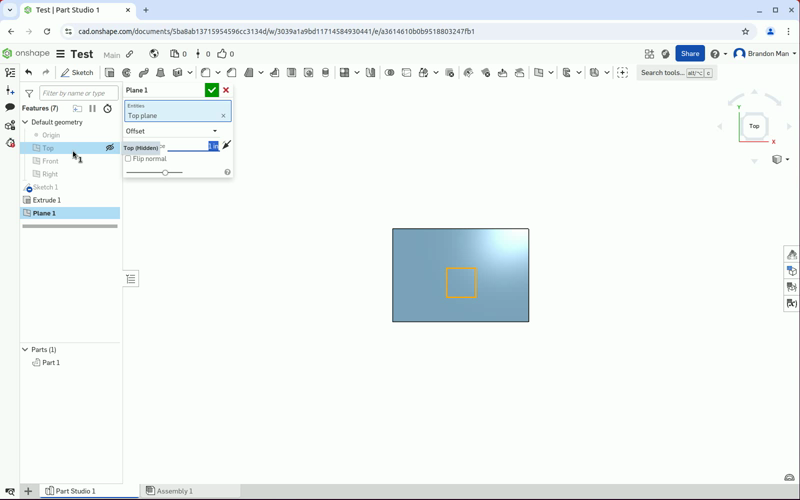
text(7.703)
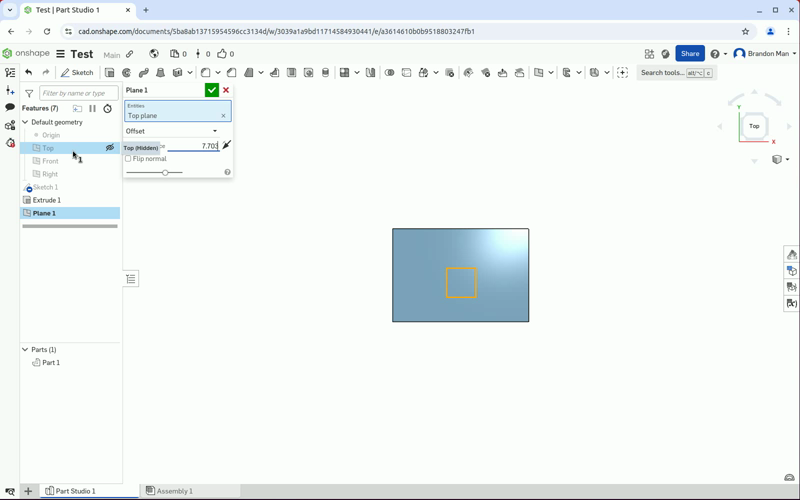
key(enter, 2)
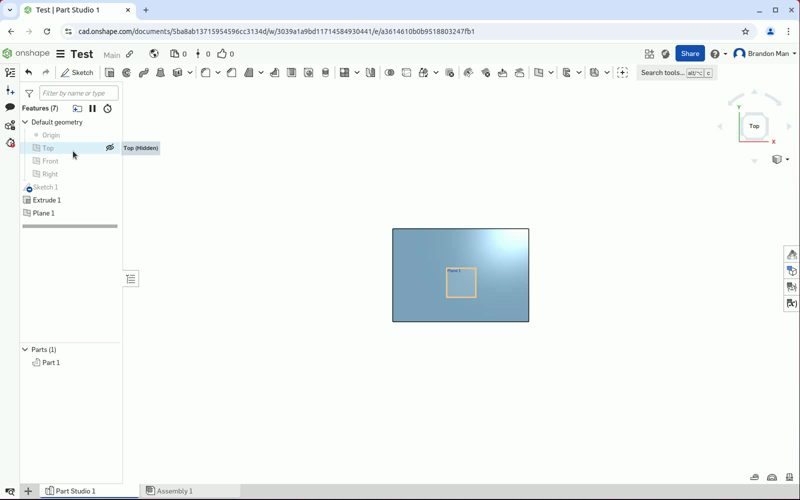
key(shift+s)
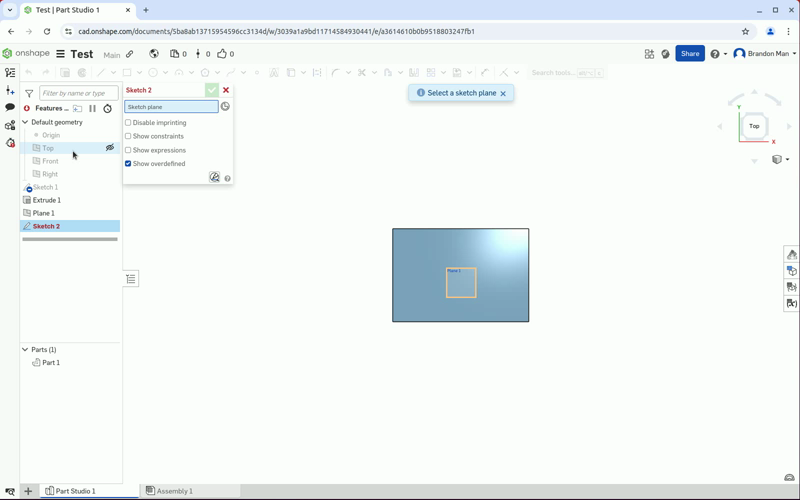
mouse_move(73, 215)
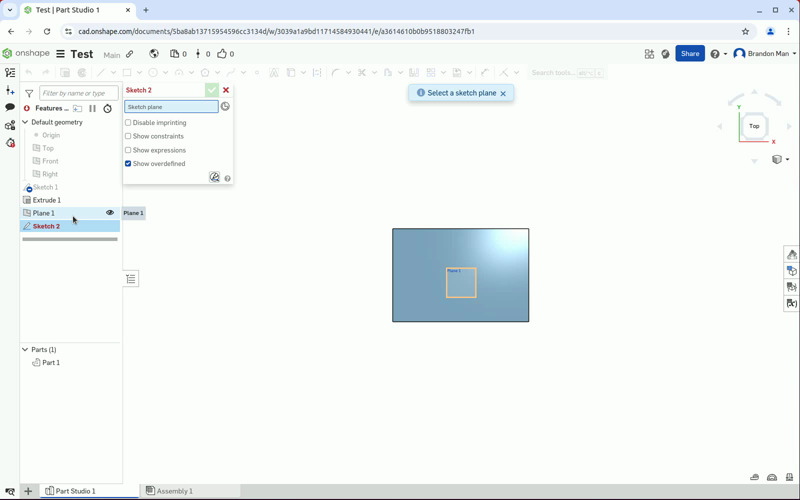
click(73, 215)
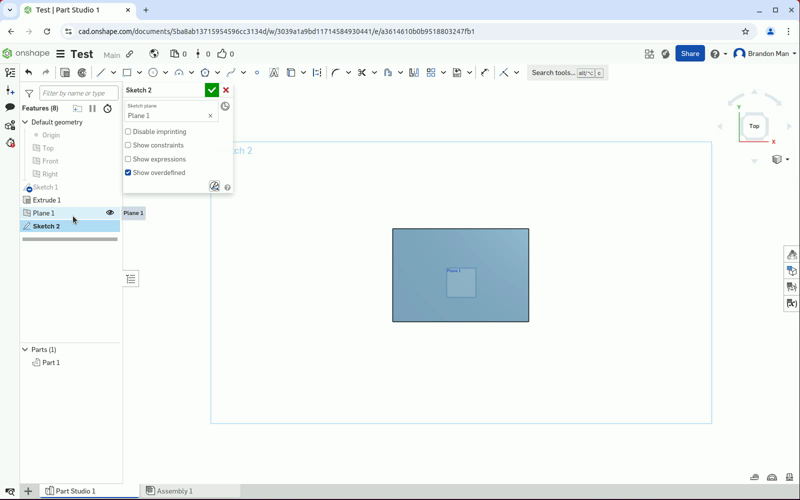
mouse_move(73, 352)
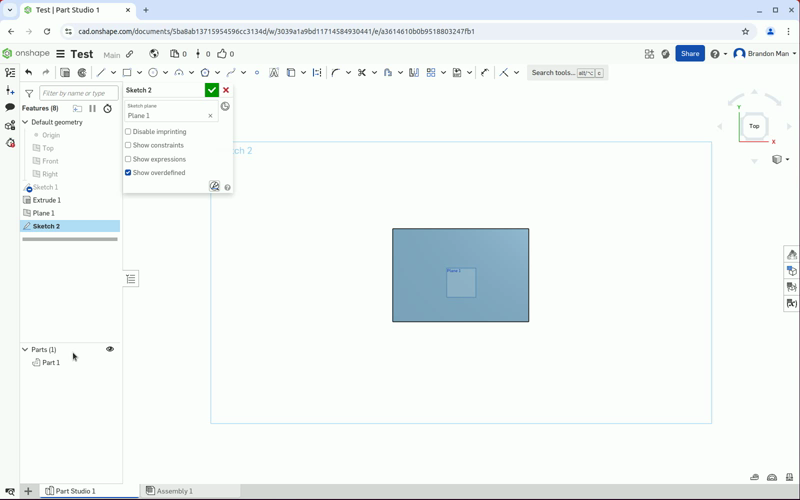
key(y)
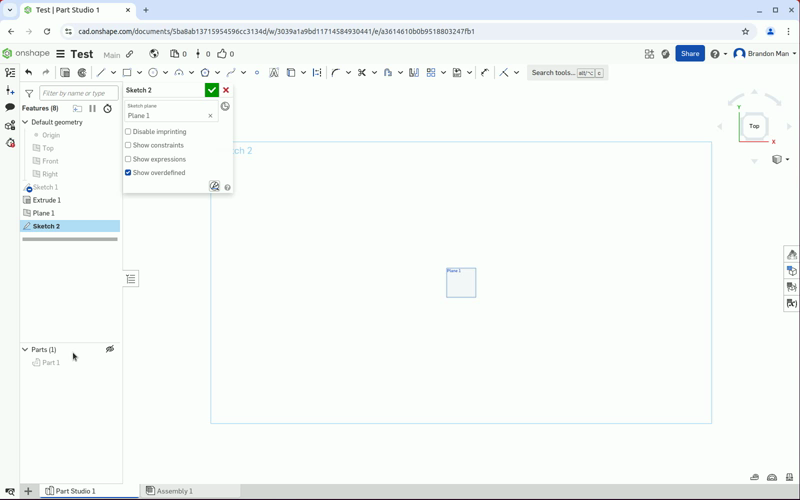
key(l)
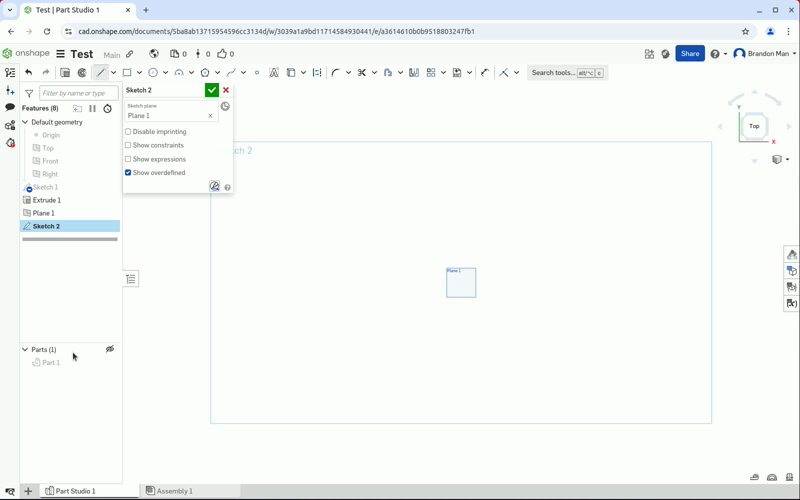
key_down(shift)
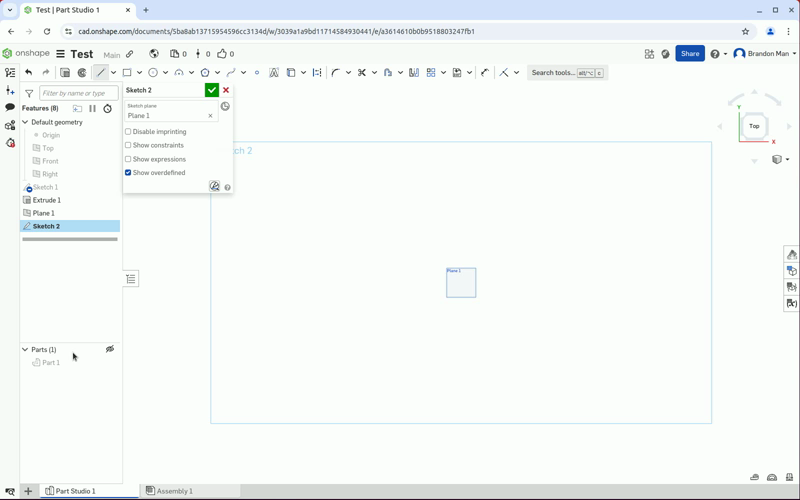
mouse_move(392, 321)
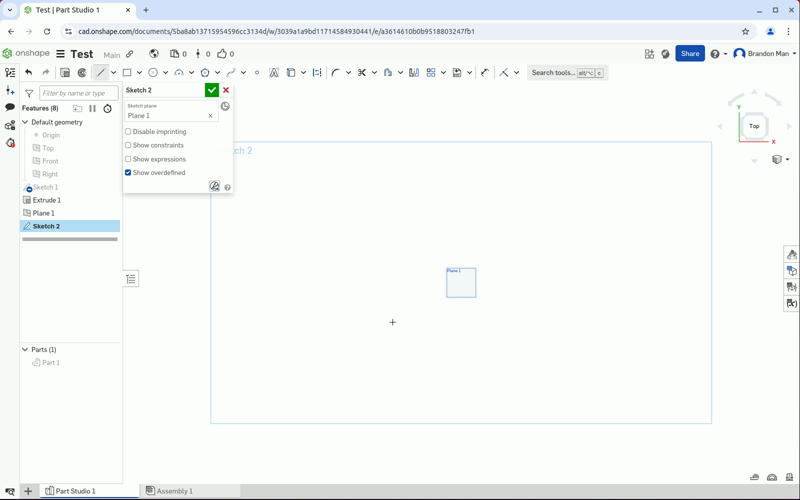
click(392, 321)
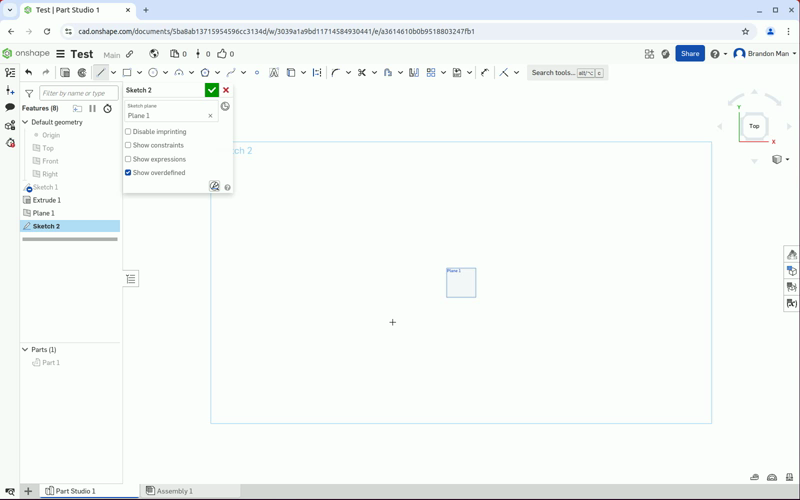
key_up(shift)
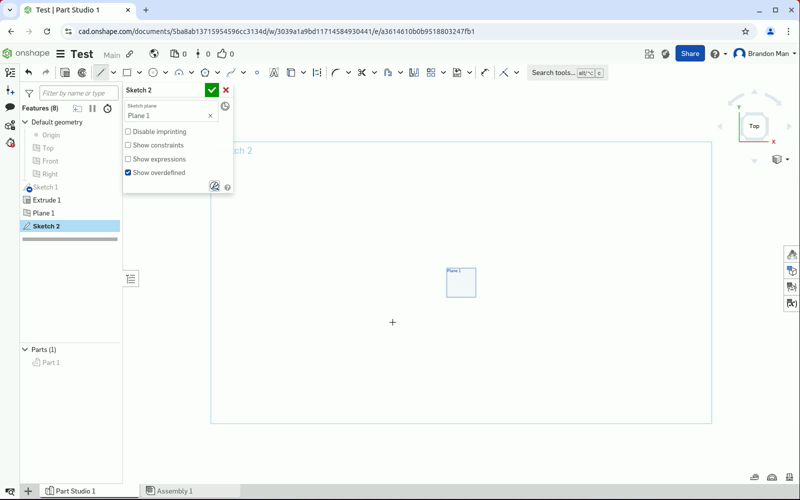
key_down(shift)
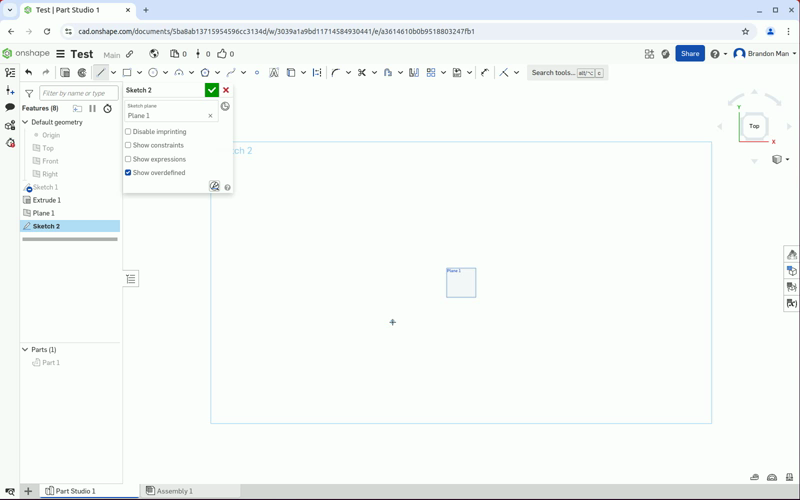
mouse_move(422, 321)
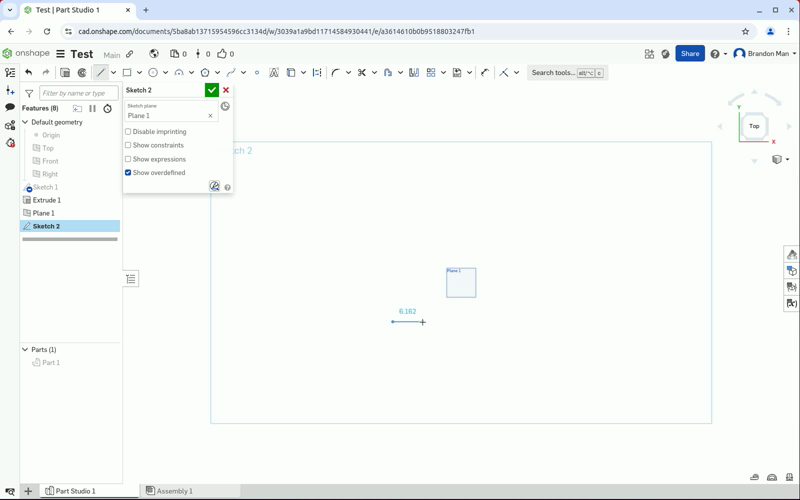
mouse_move(449, 321)
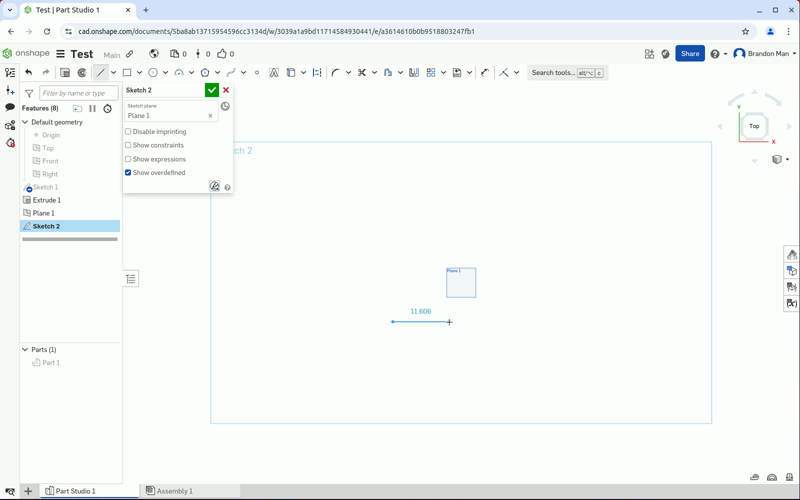
click(449, 321)
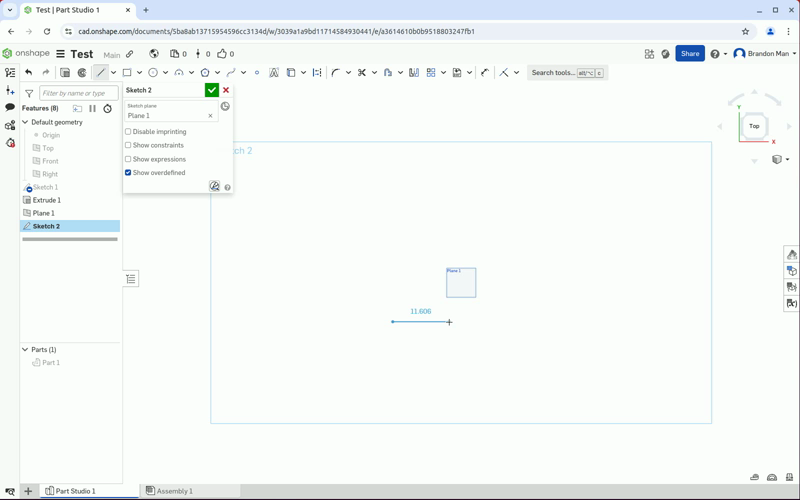
key_up(shift)
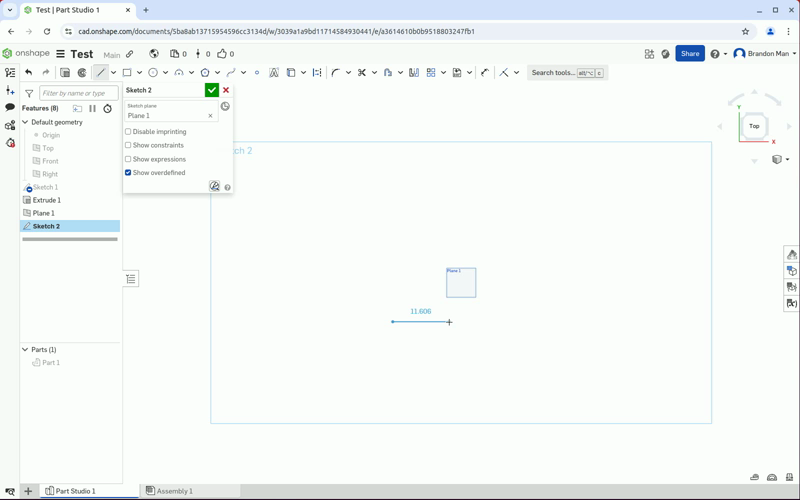
key_down(shift)
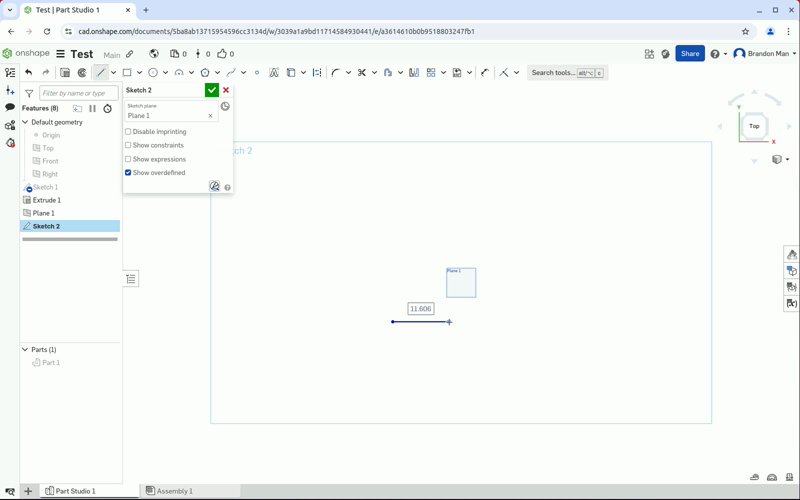
mouse_move(449, 227)
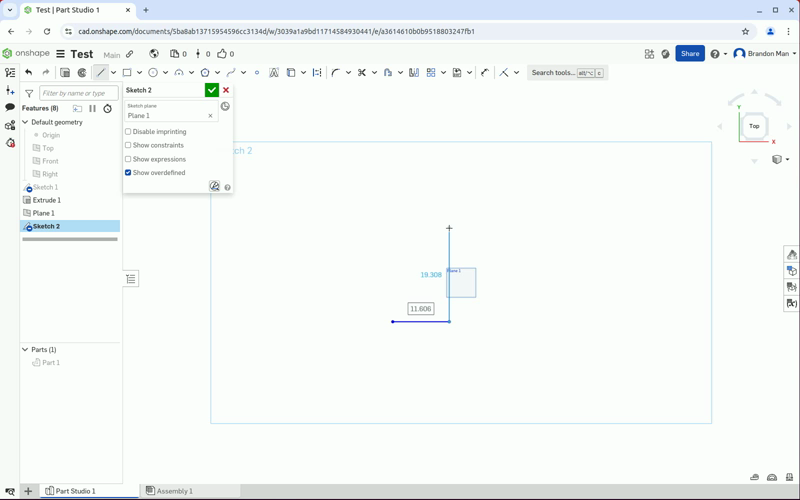
click(449, 227)
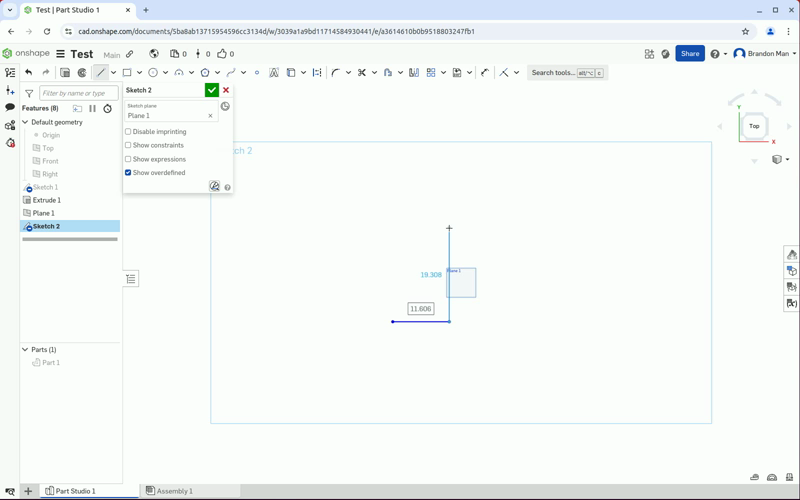
key_up(shift)
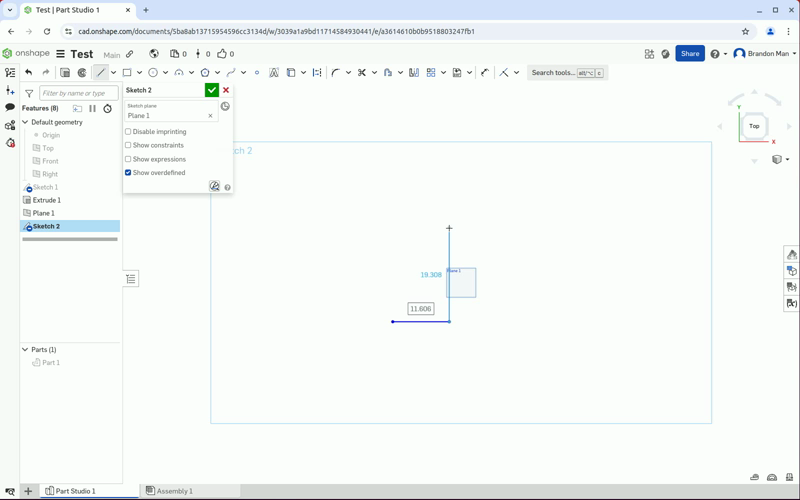
key_down(shift)
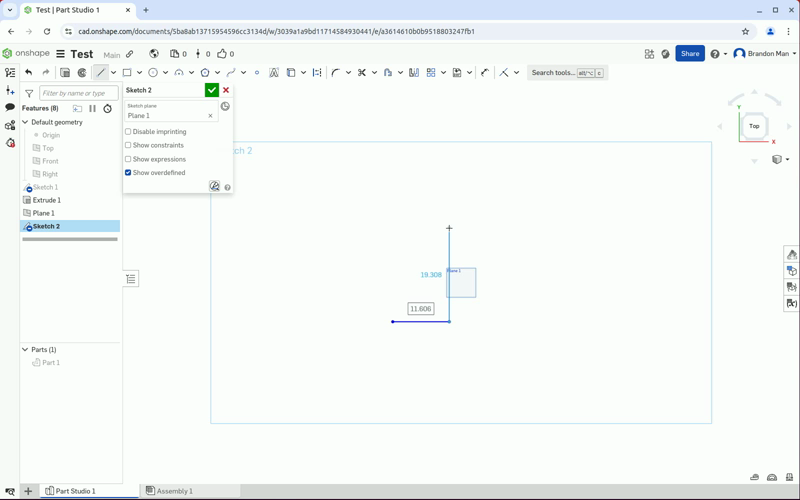
mouse_move(479, 227)
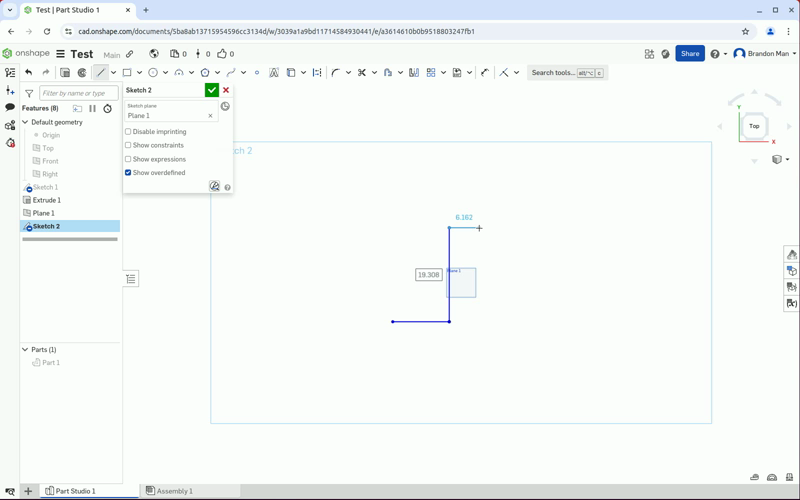
mouse_move(392, 227)
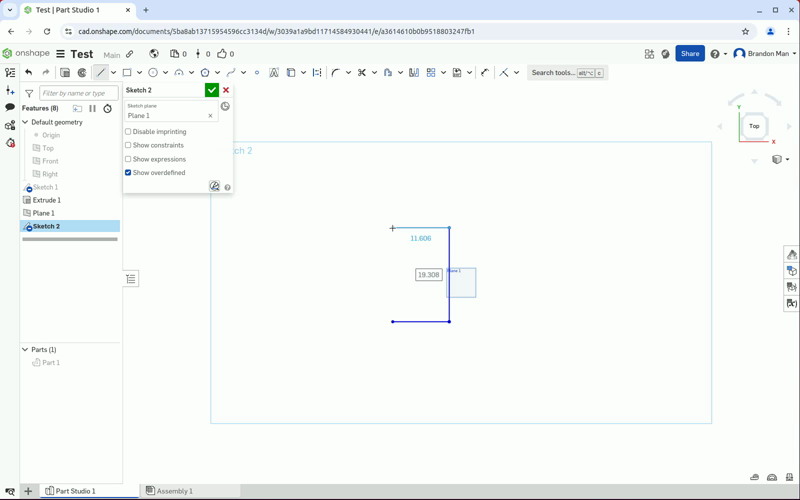
click(392, 227)
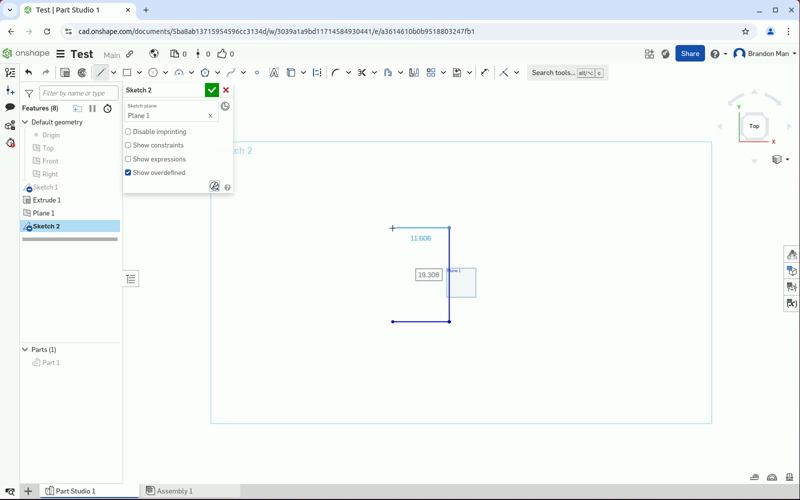
key_up(shift)
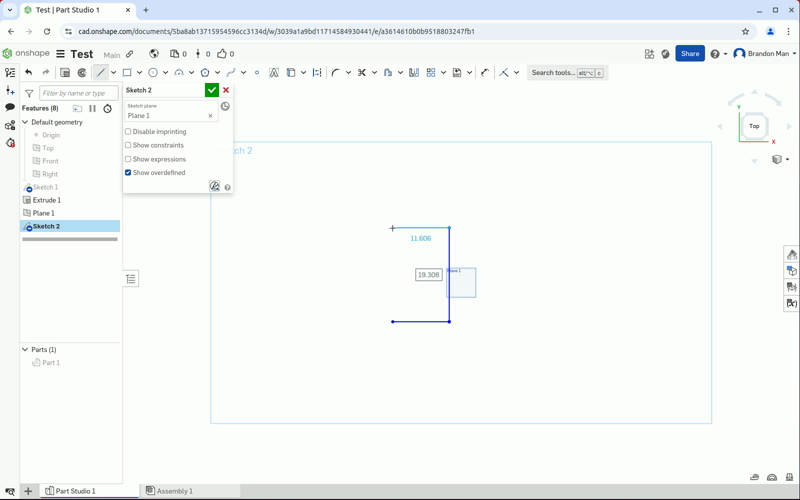
key_down(shift)
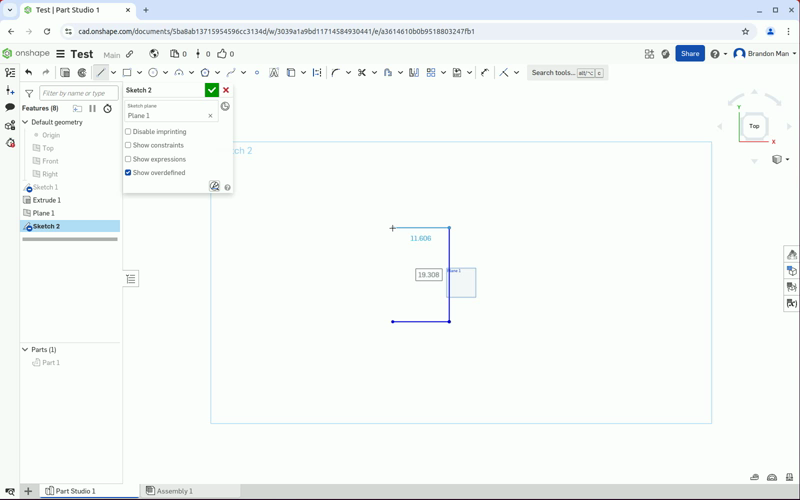
mouse_move(392, 321)
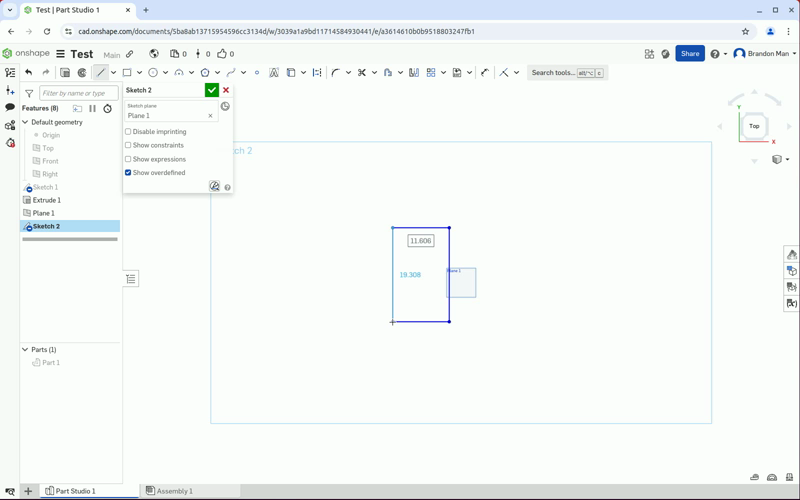
key_up(shift)
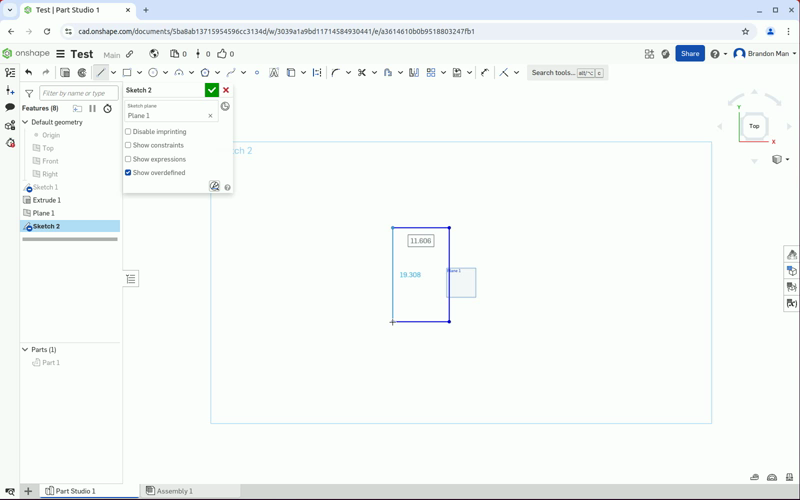
click(392, 321)
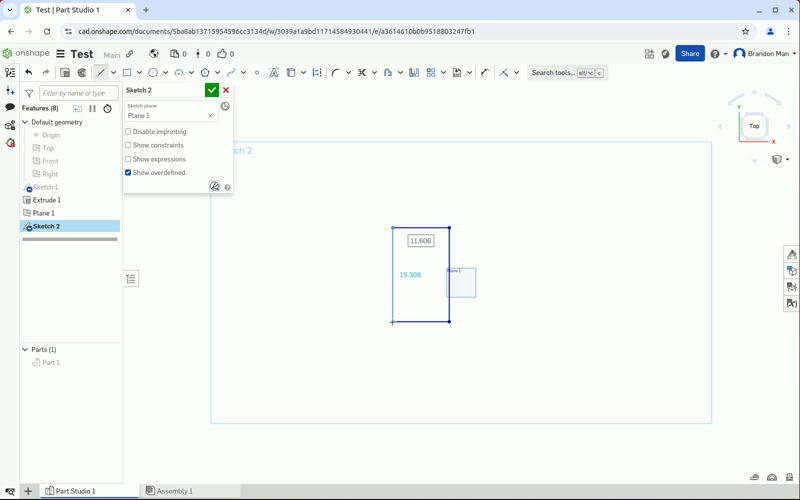
key(esc)
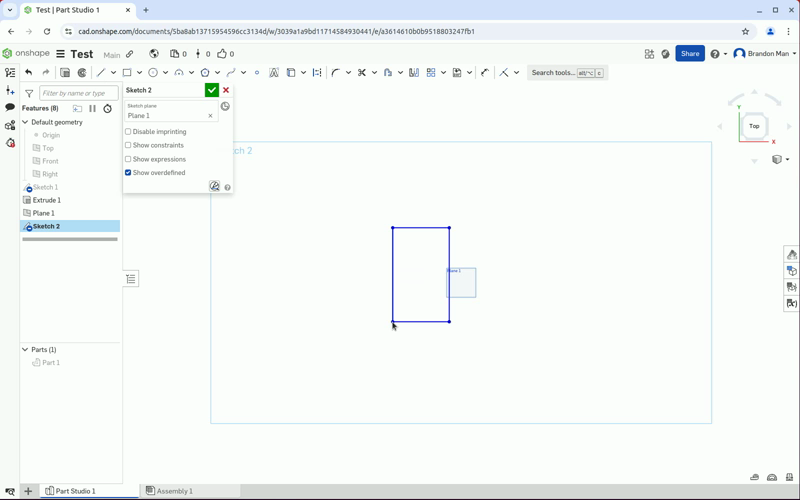
mouse_move(412, 279)
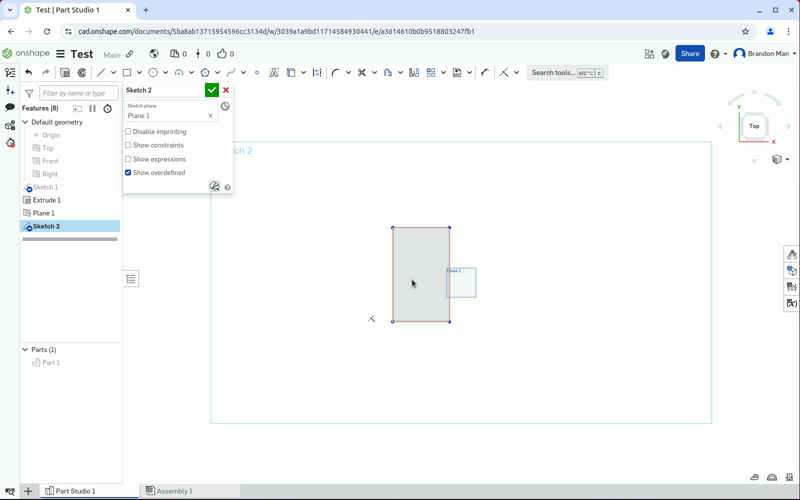
click(412, 279)
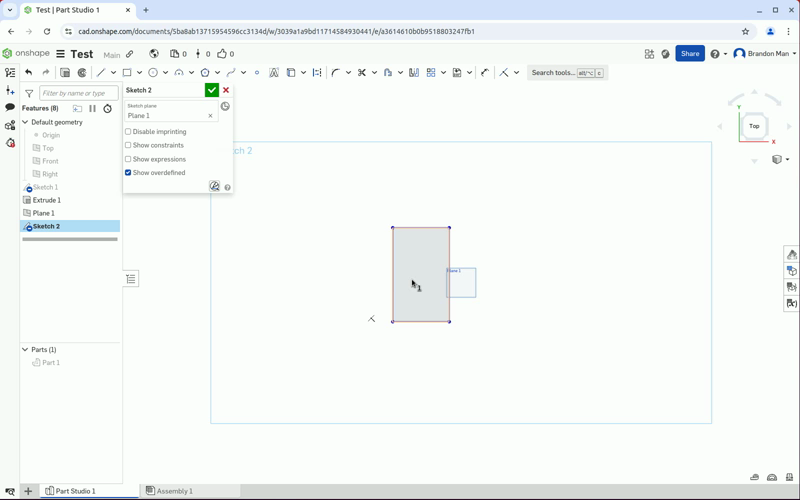
mouse_move(73, 352)
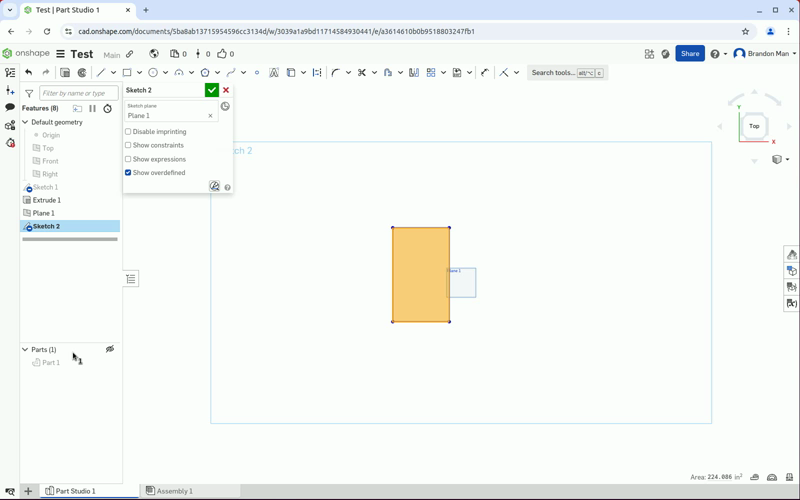
key(shift+y)
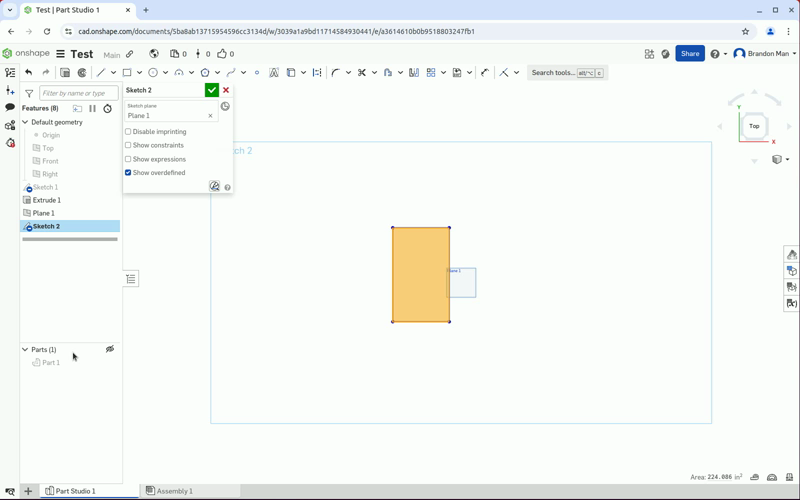
key(shift+e)
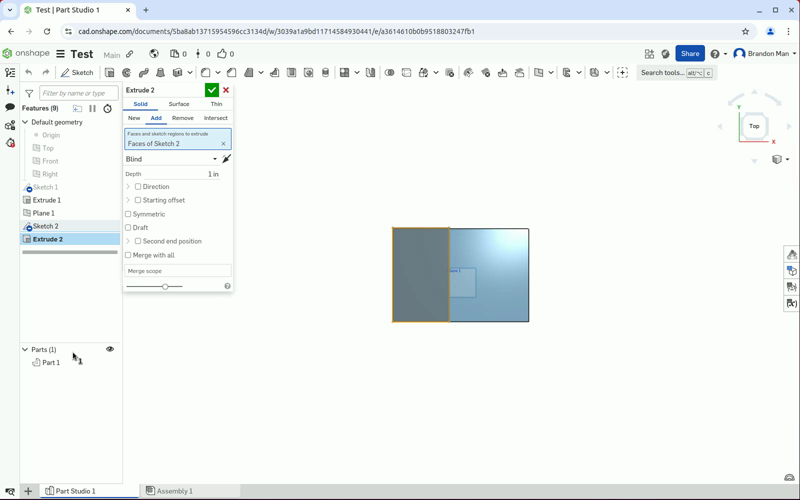
mouse_move(143, 106)
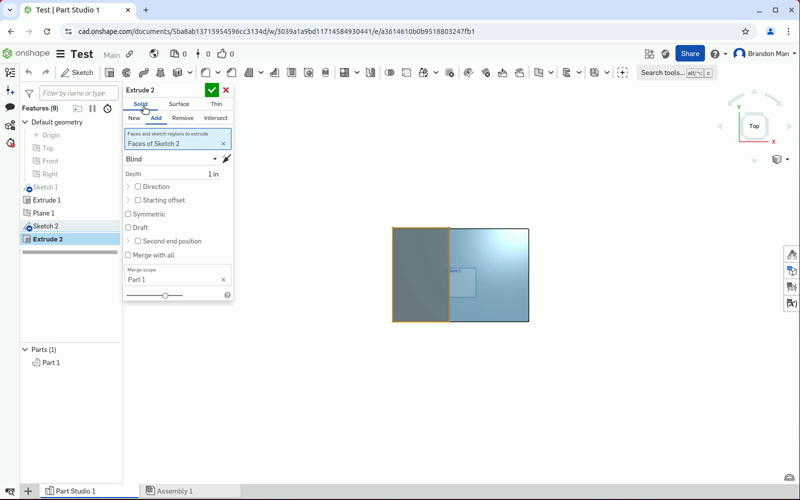
click(143, 106)
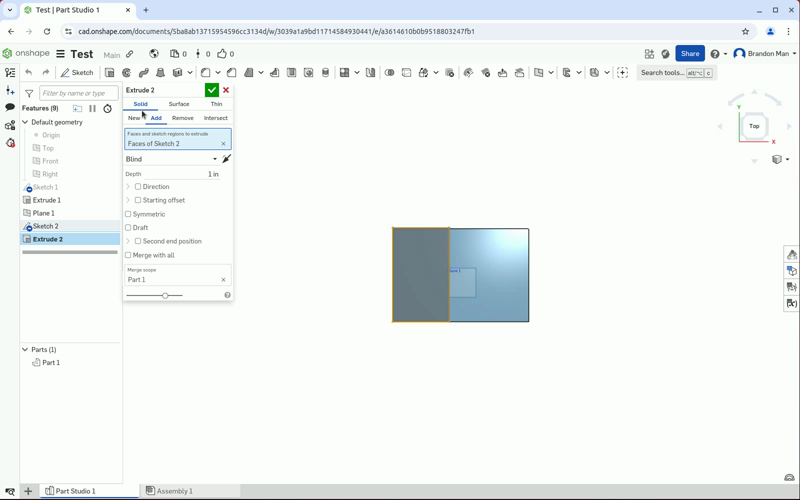
mouse_move(137, 120)
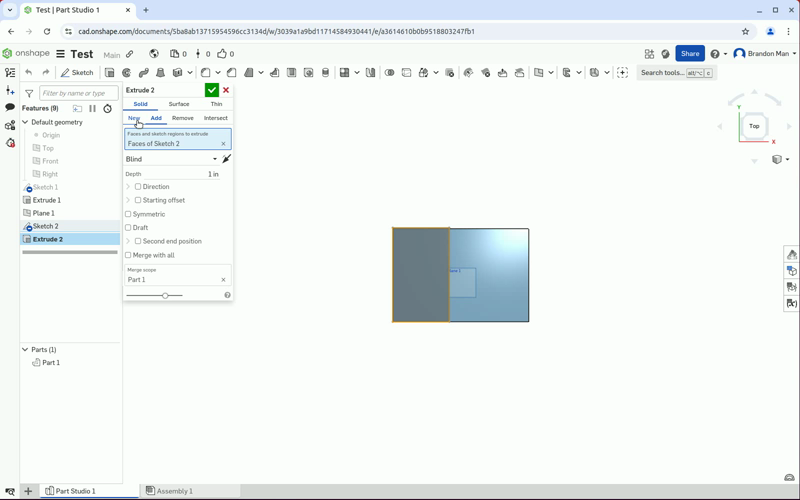
click(137, 120)
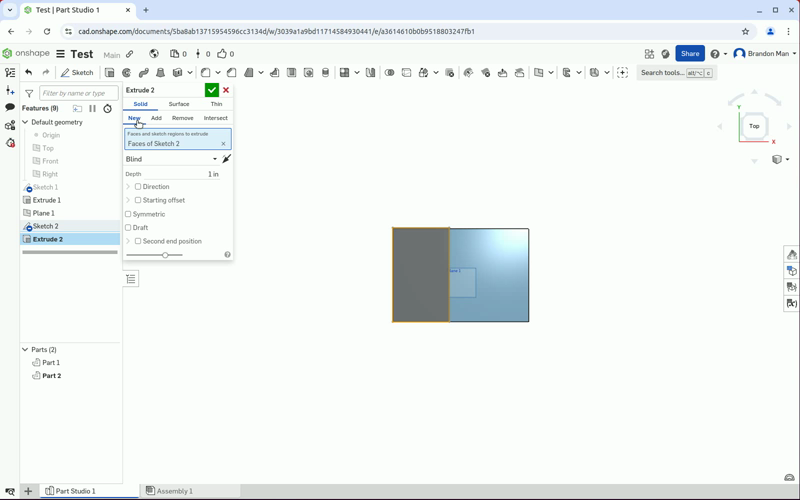
key(tab, 4)
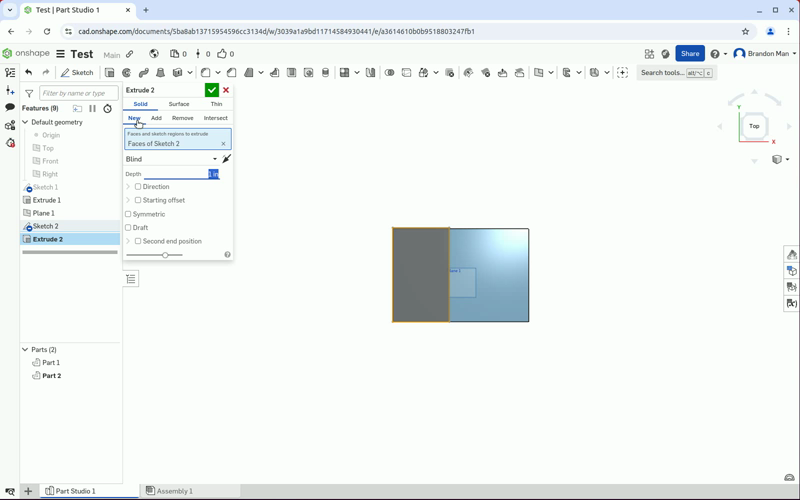
text(15.405)
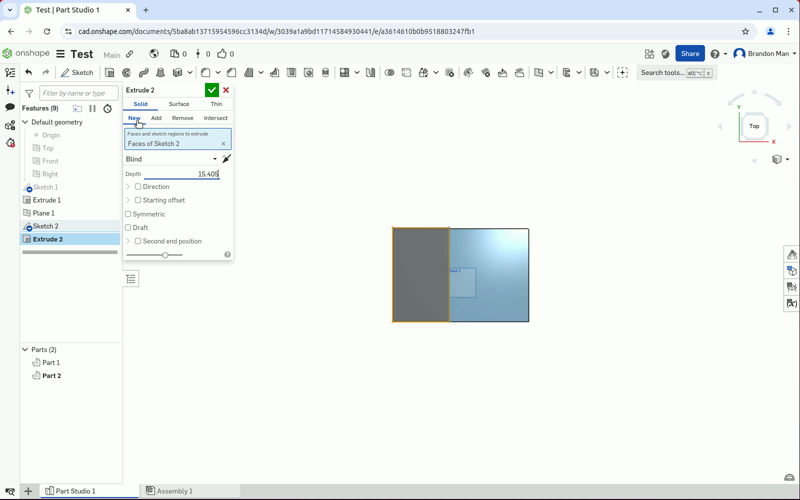
key(enter)
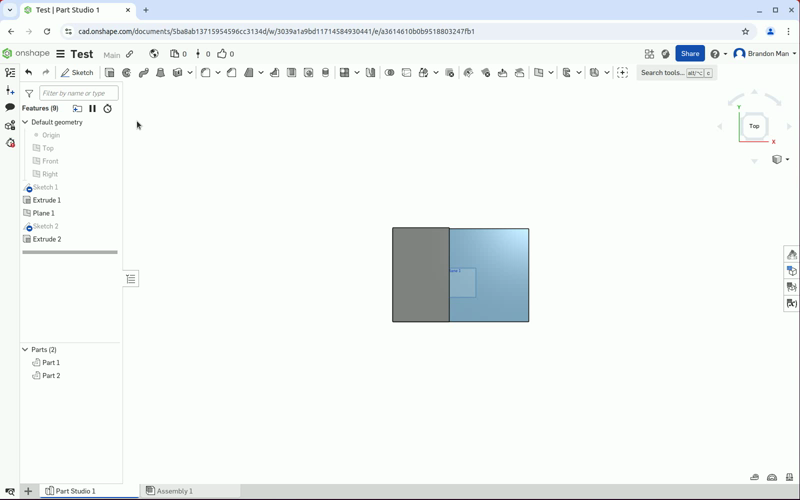
key(shift+h)
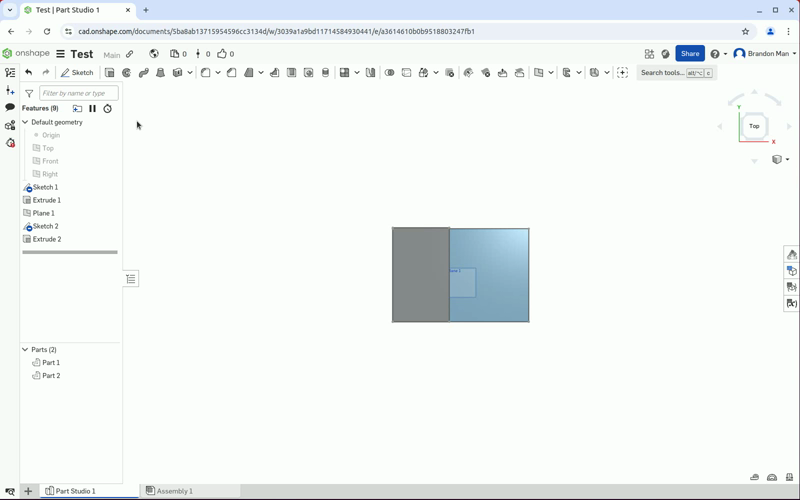
key(shift+h)
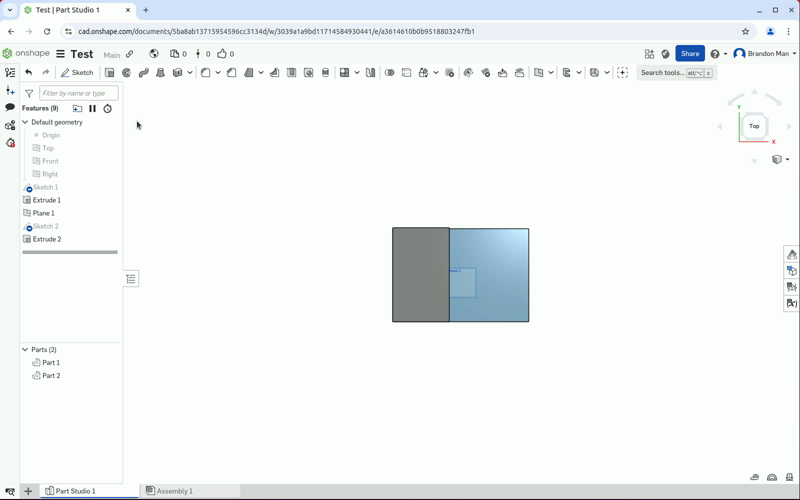
mouse_move(73, 189)
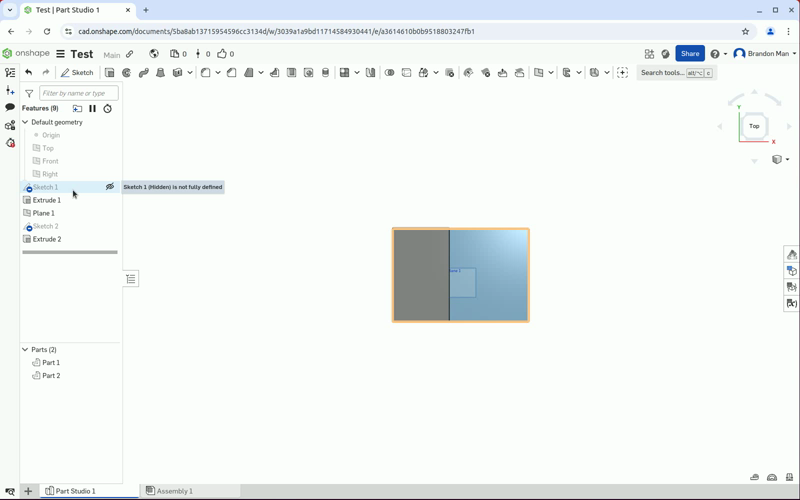
click(73, 189)
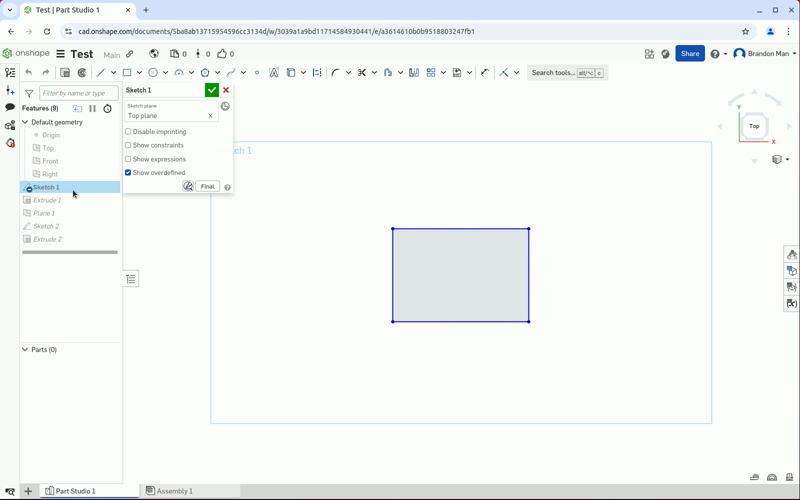
mouse_move(229, 92)
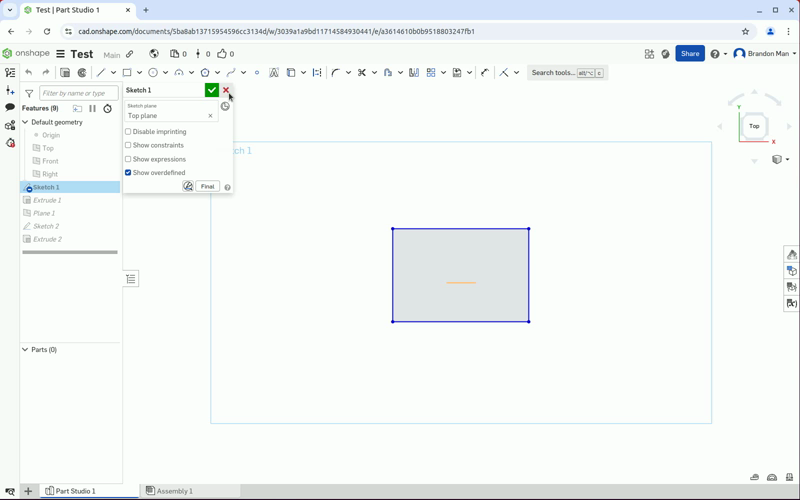
click(229, 92)
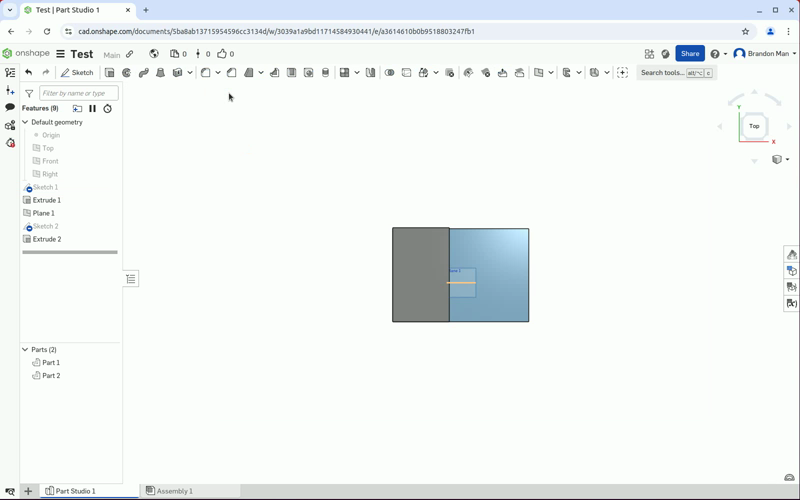
mouse_move(73, 352)
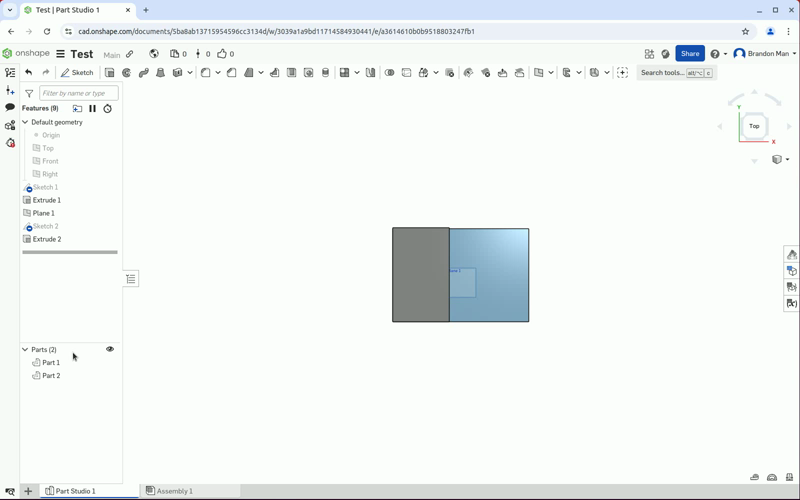
key(y)
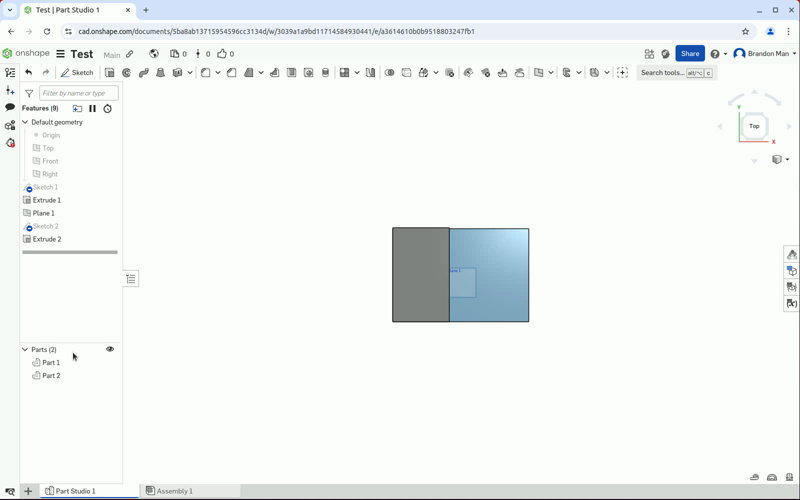
key(shift+p)
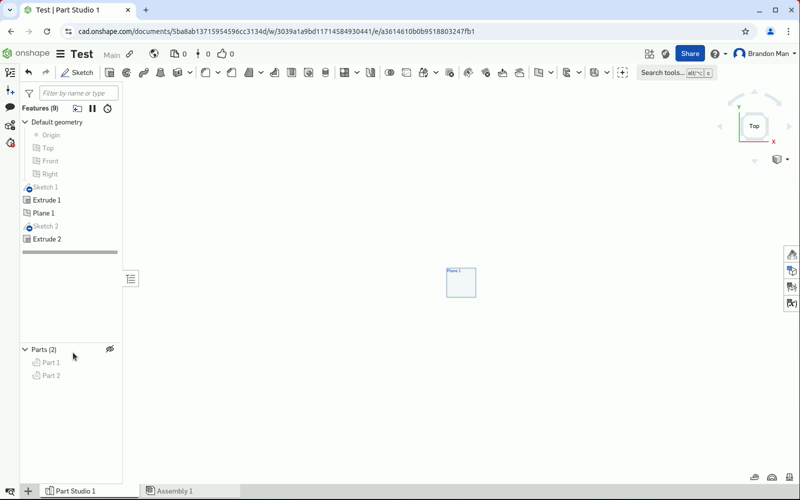
key(space)
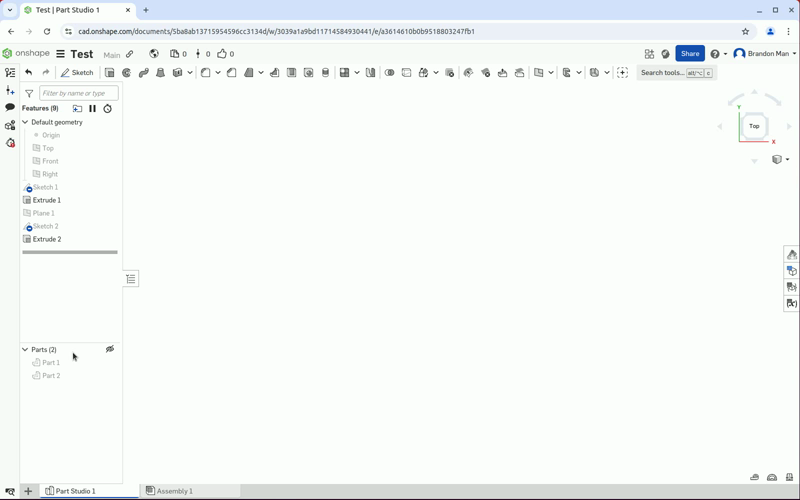
key_down(shift)
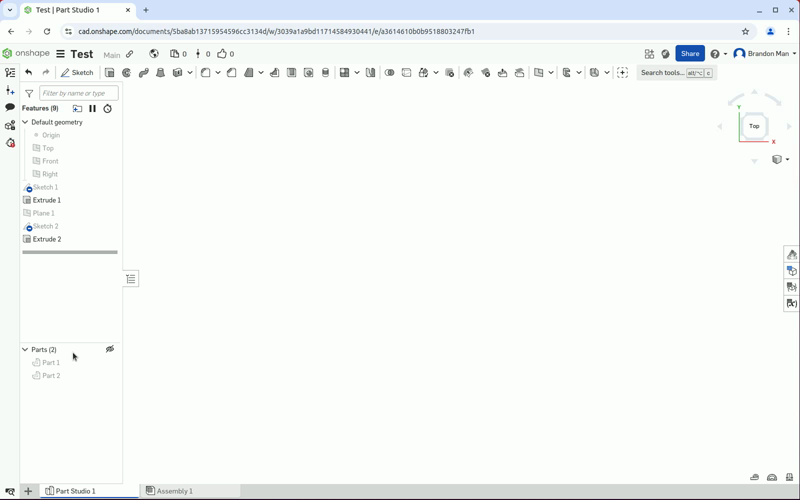
key(up)
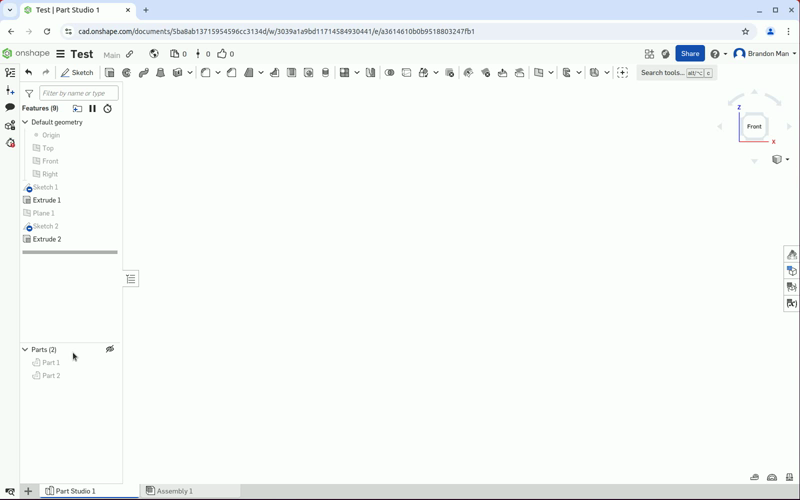
key_up(shift)
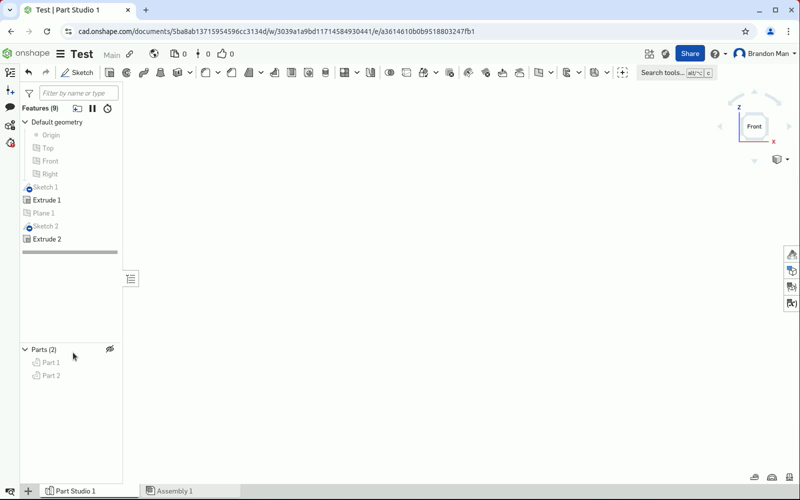
key(space)
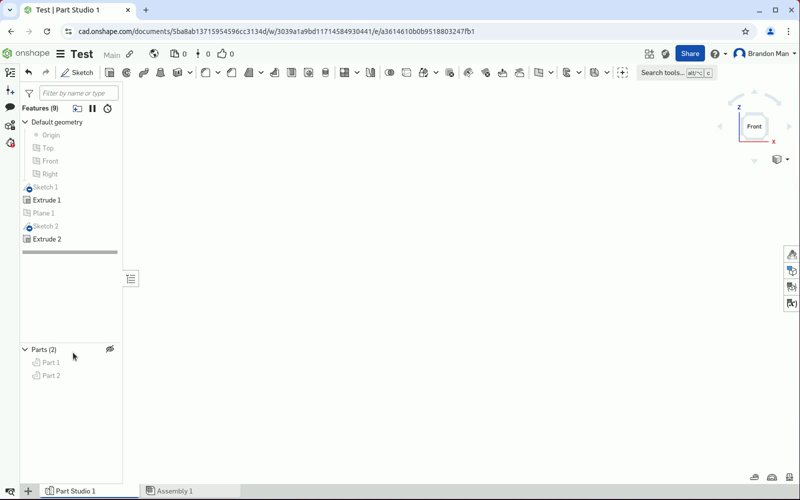
key_down(shift)
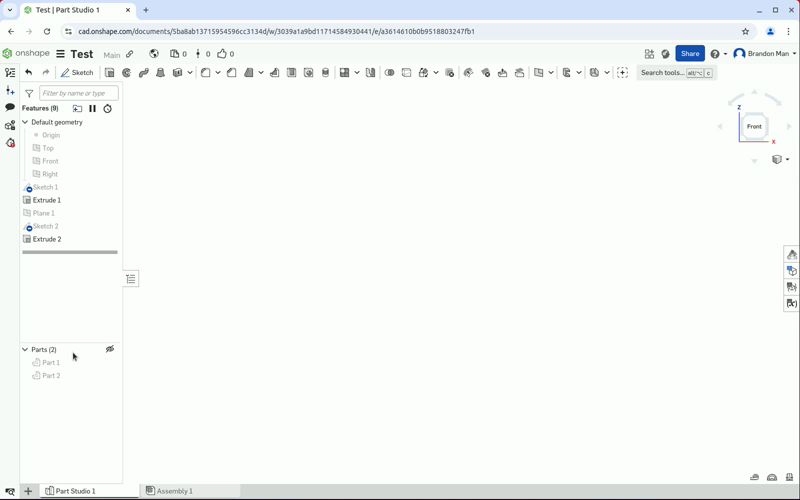
key(left)
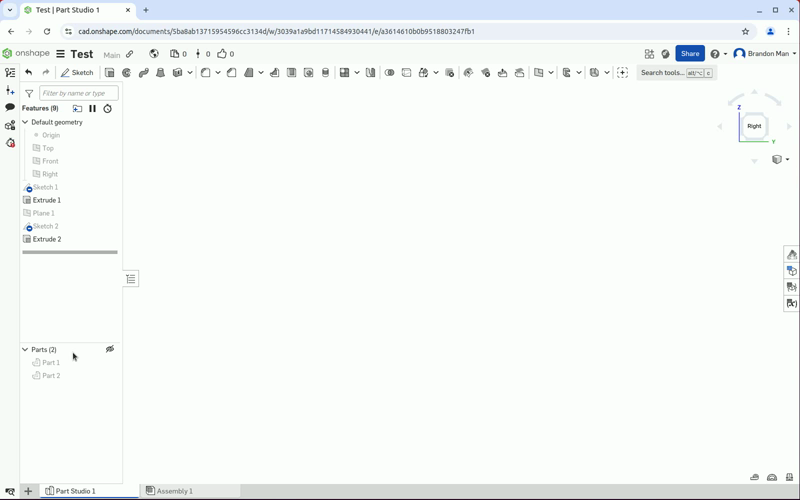
key_up(shift)
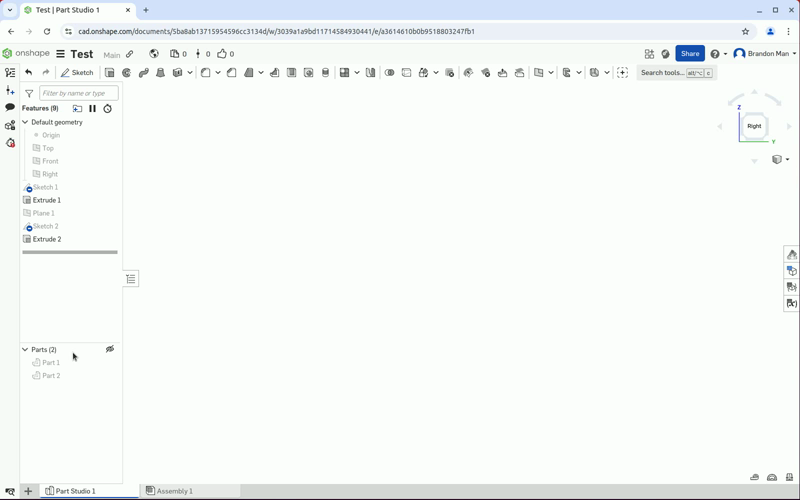
mouse_move(73, 352)
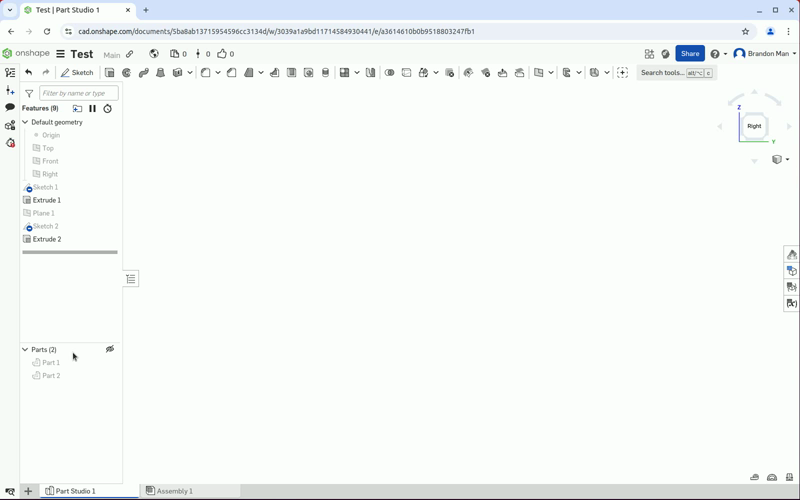
key(shift+y)
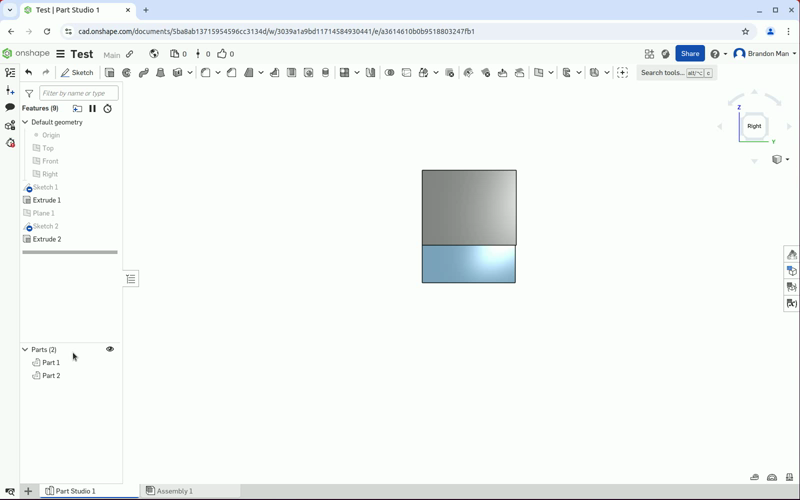
mouse_move(541, 75)
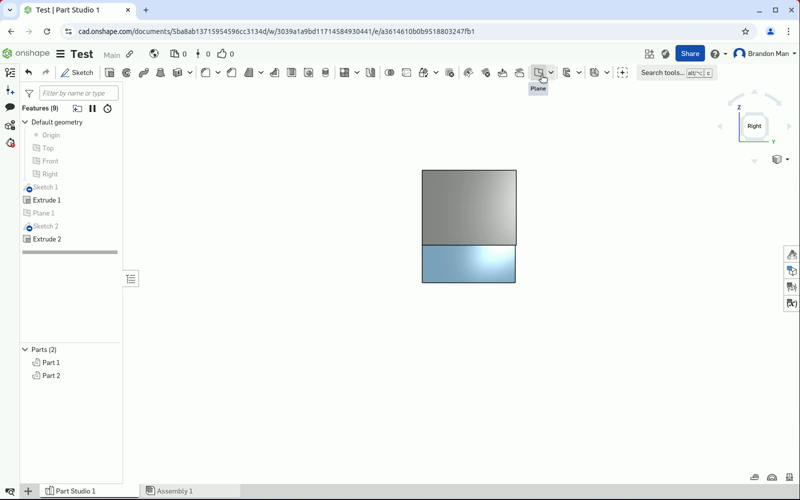
click(541, 75)
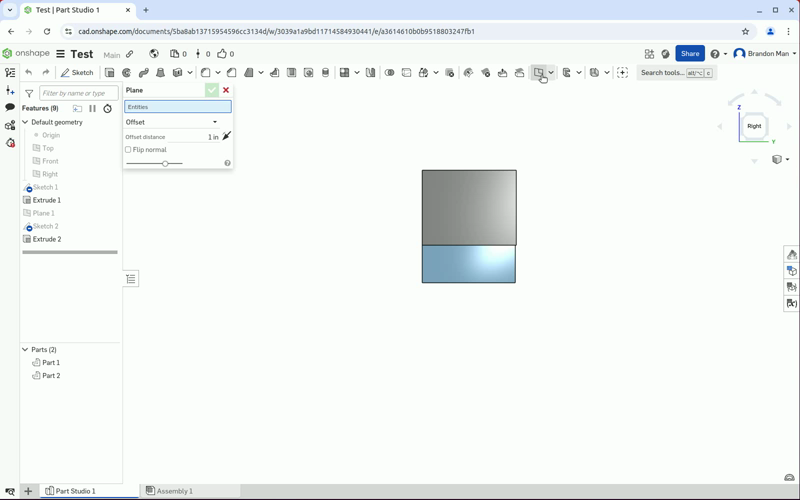
mouse_move(73, 176)
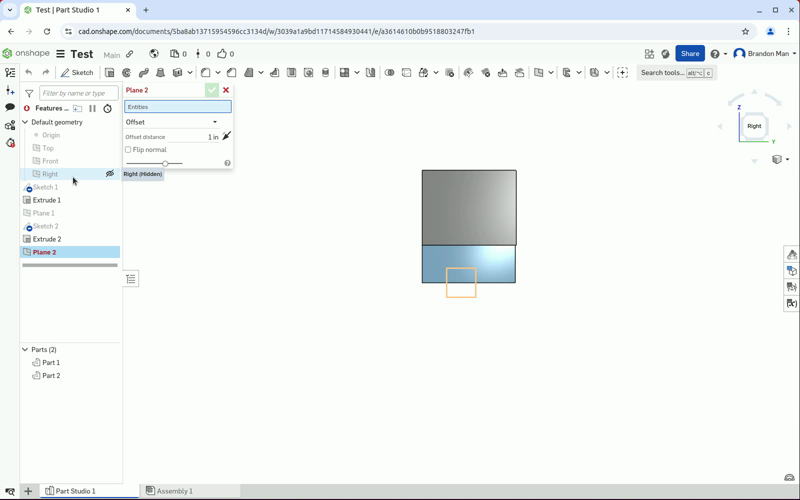
click(73, 176)
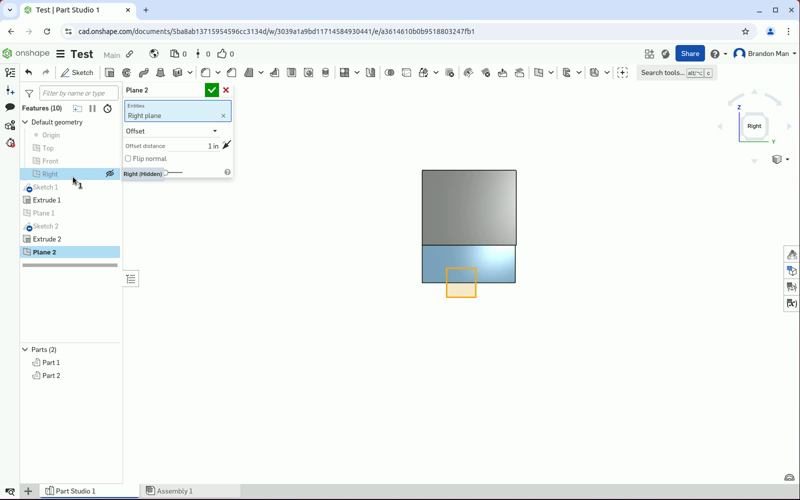
key(tab, 2)
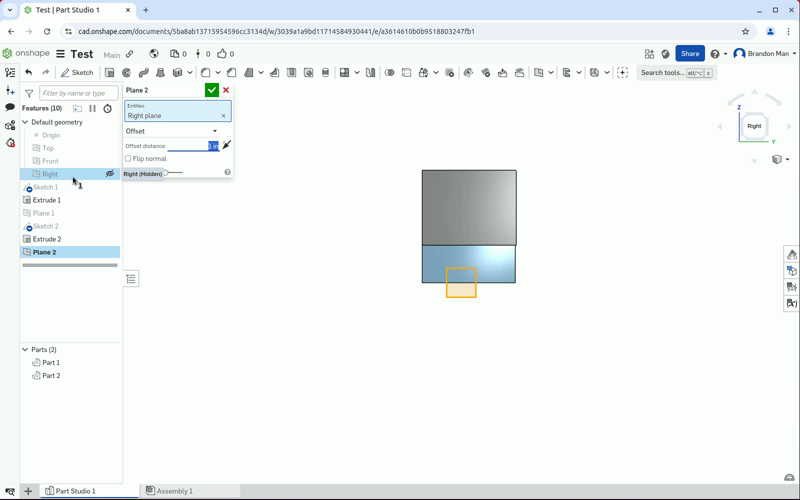
text(2.403)
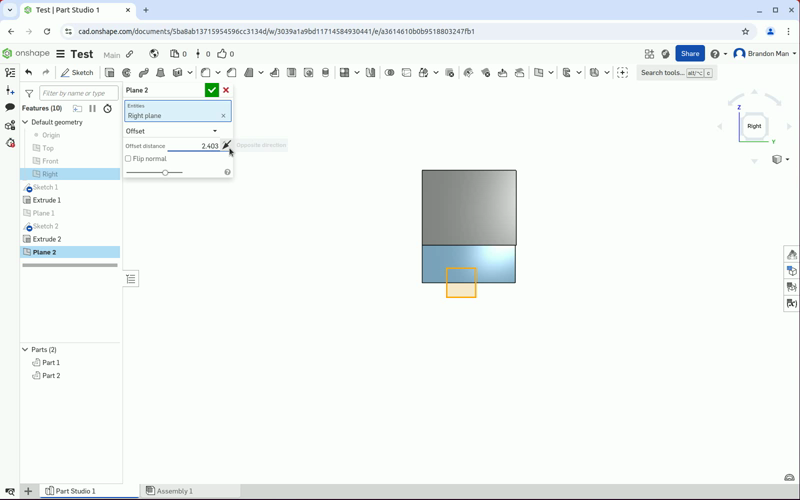
mouse_move(229, 147)
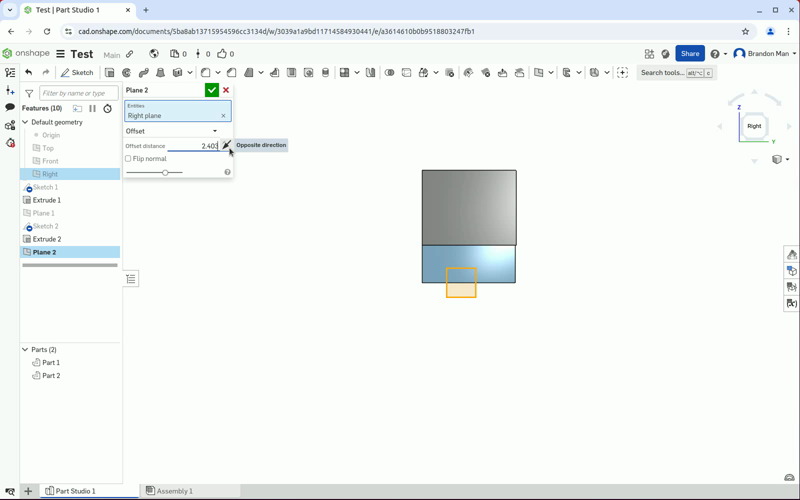
click(229, 147)
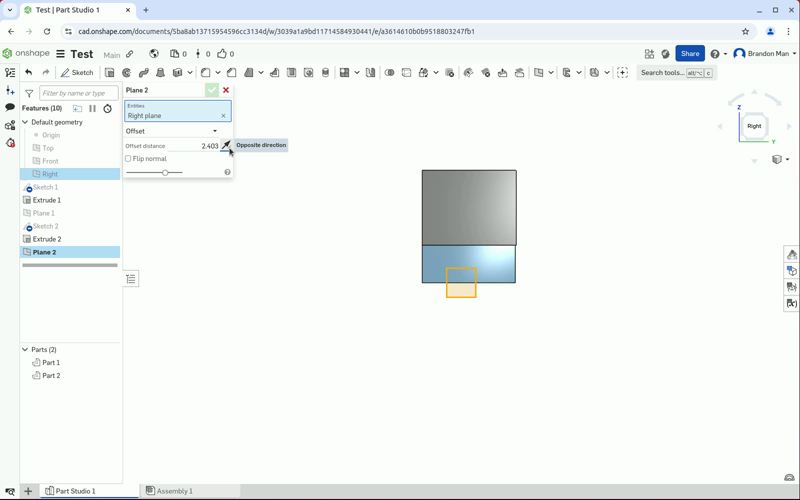
key(enter, 2)
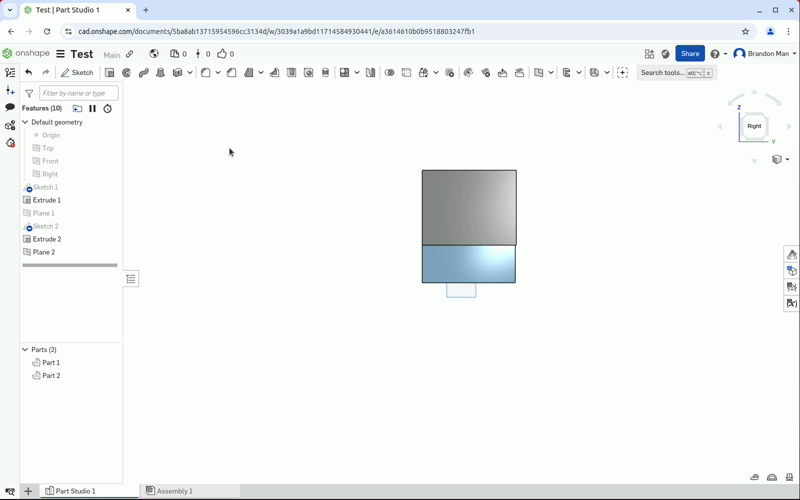
key(shift+s)
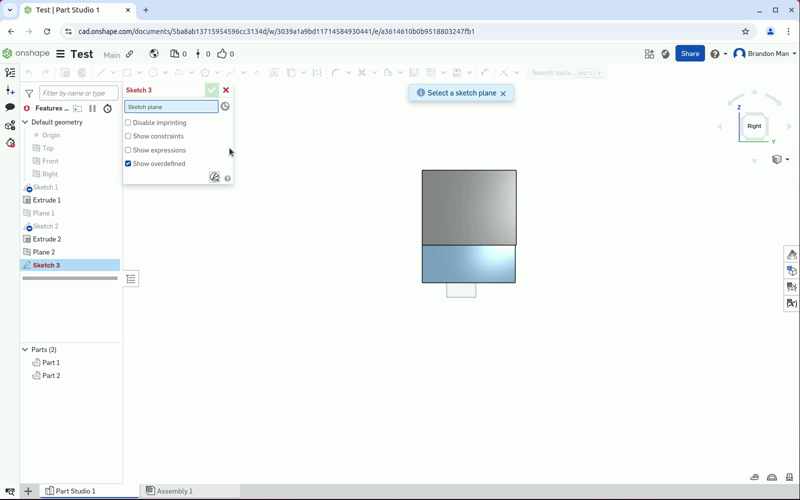
mouse_move(73, 254)
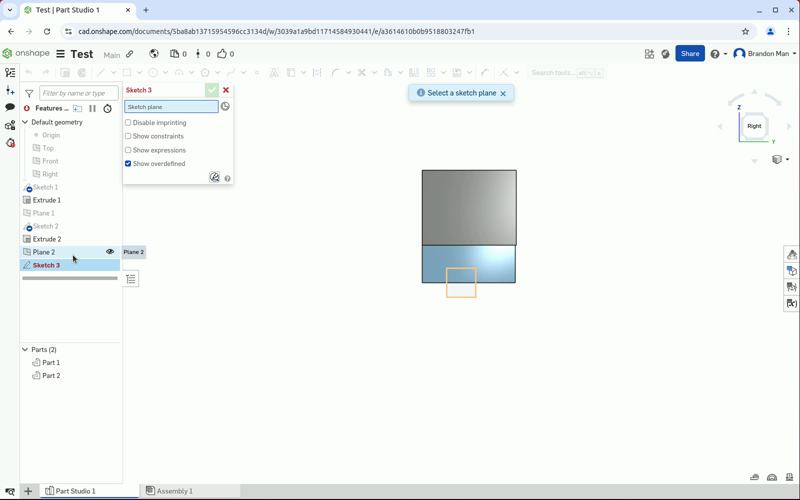
click(73, 254)
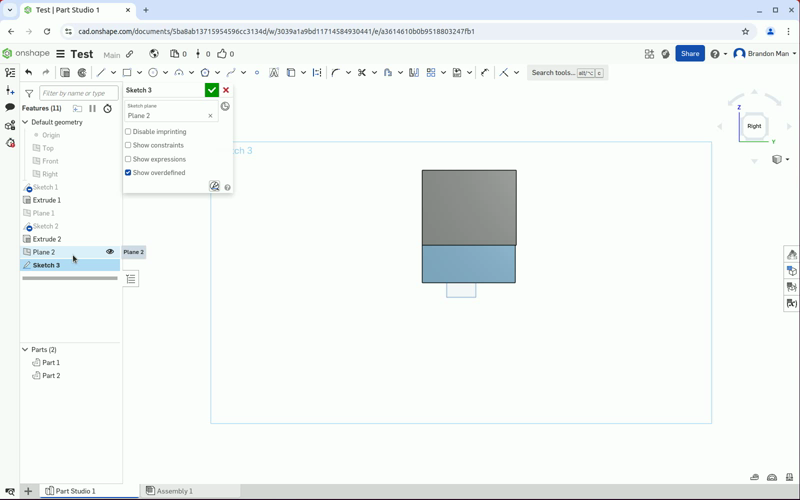
mouse_move(73, 352)
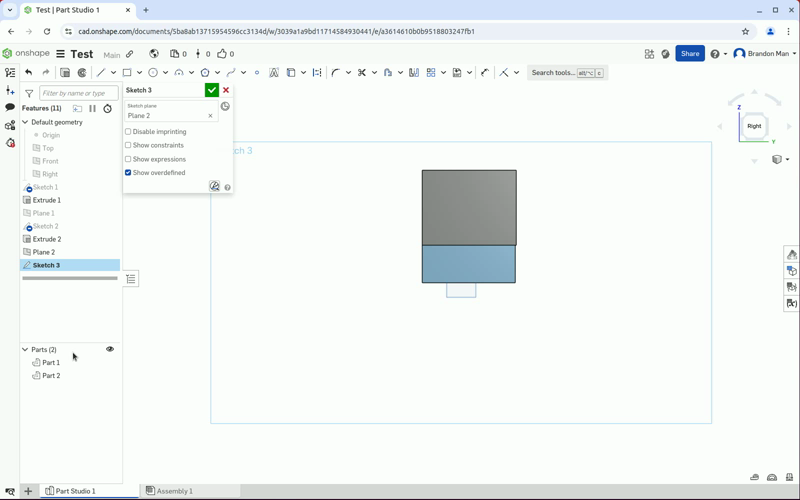
key(y)
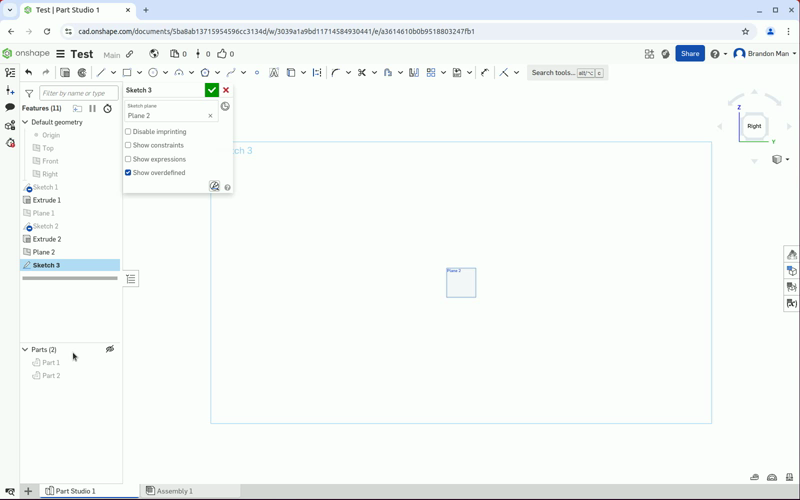
key(a)
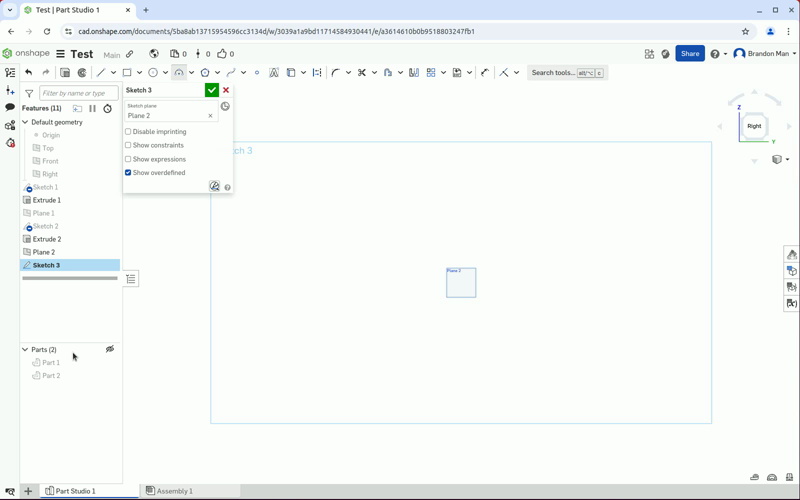
key_down(shift)
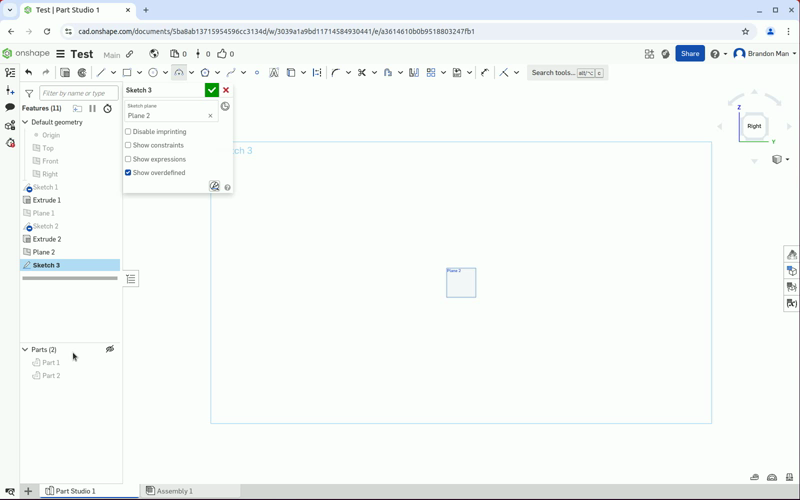
mouse_move(434, 170)
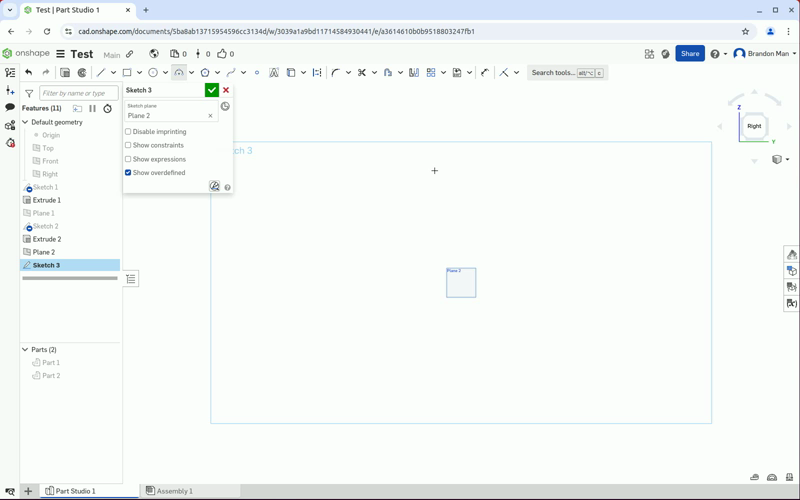
click(434, 170)
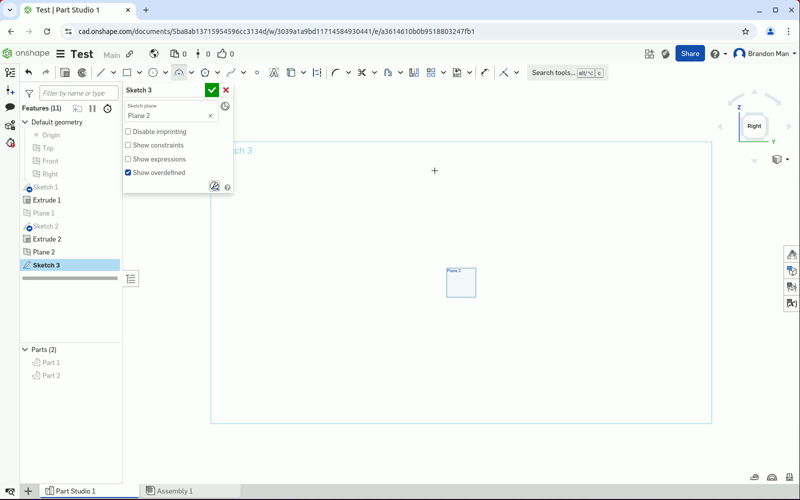
key_up(shift)
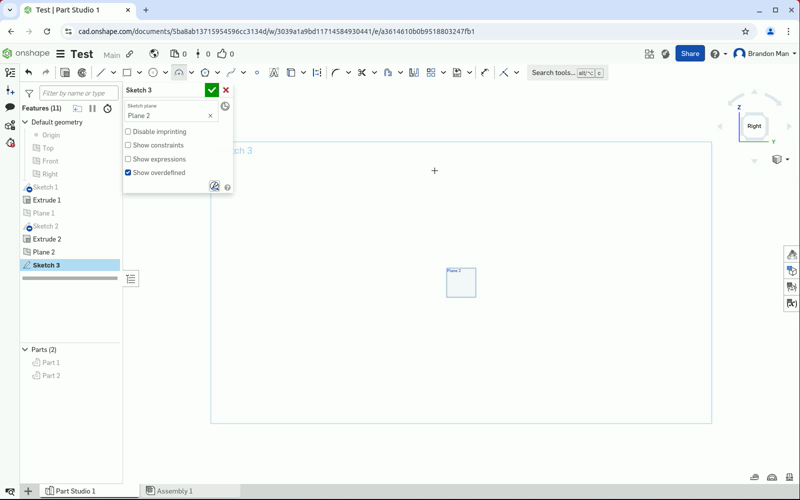
key_down(shift)
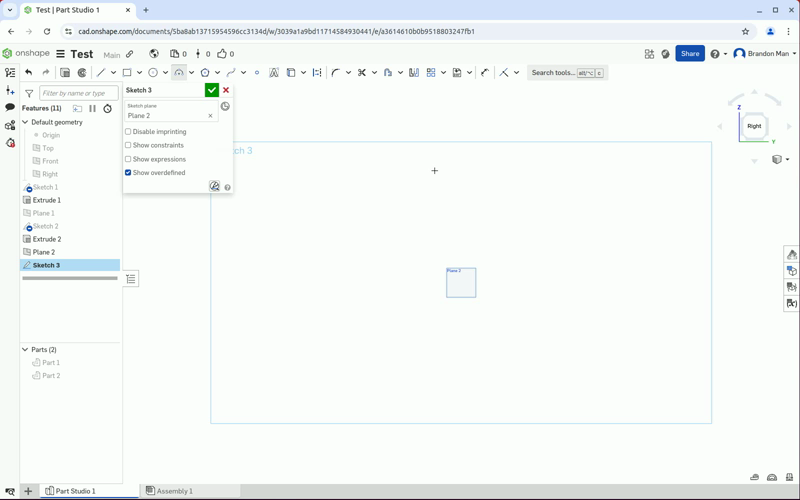
mouse_move(503, 170)
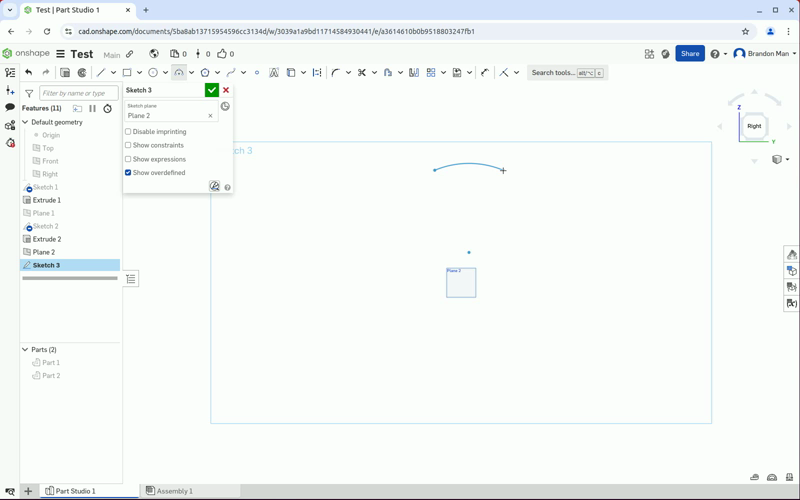
click(503, 170)
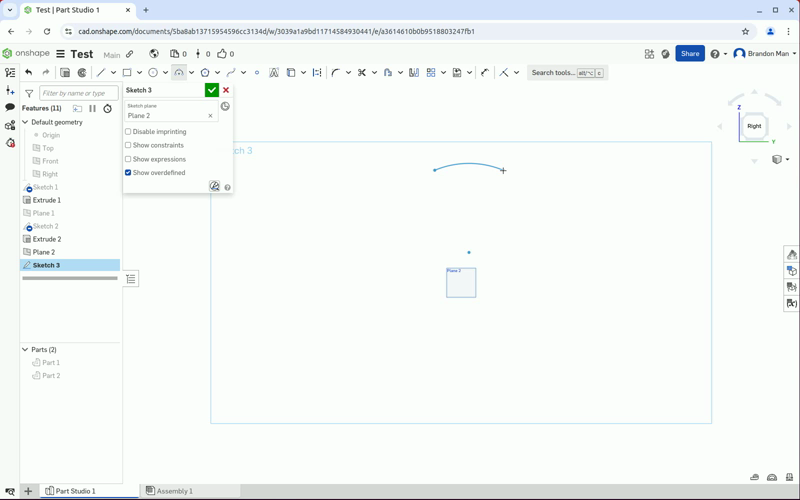
mouse_move(469, 204)
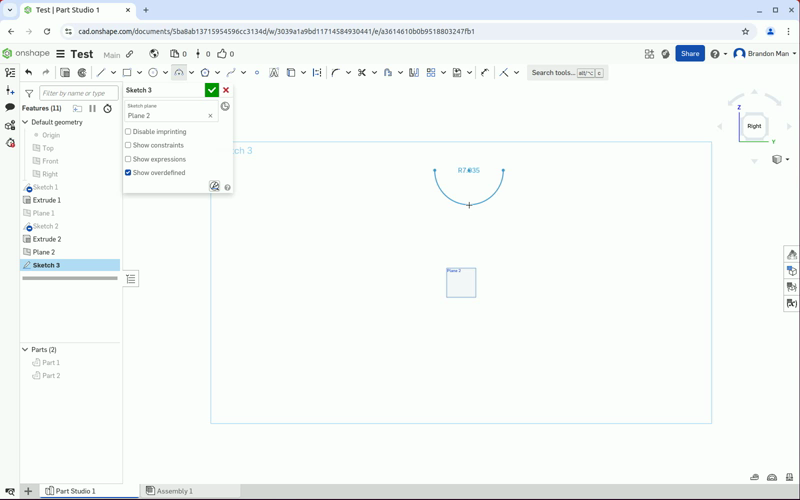
click(469, 204)
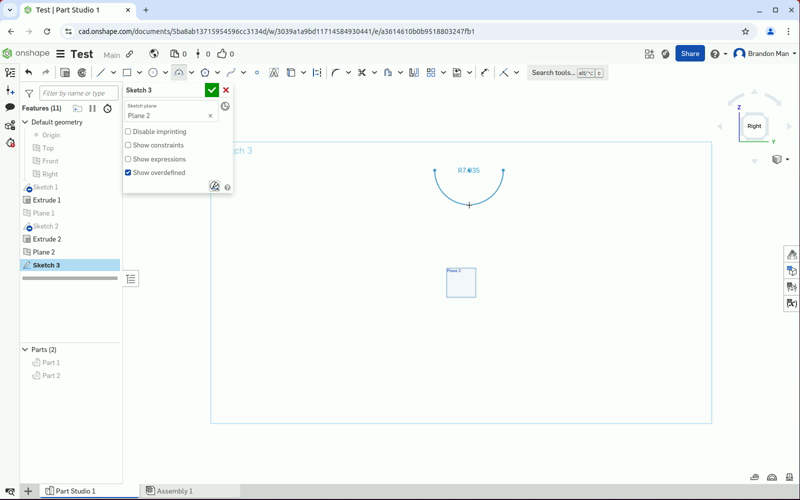
key_up(shift)
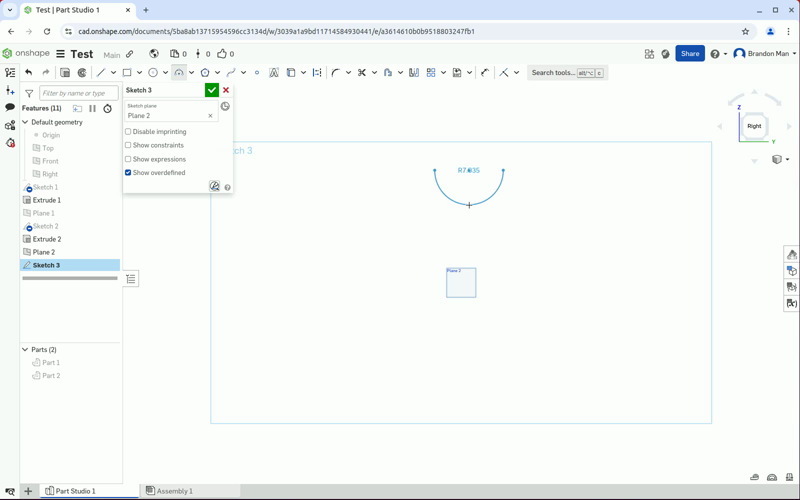
key(esc)
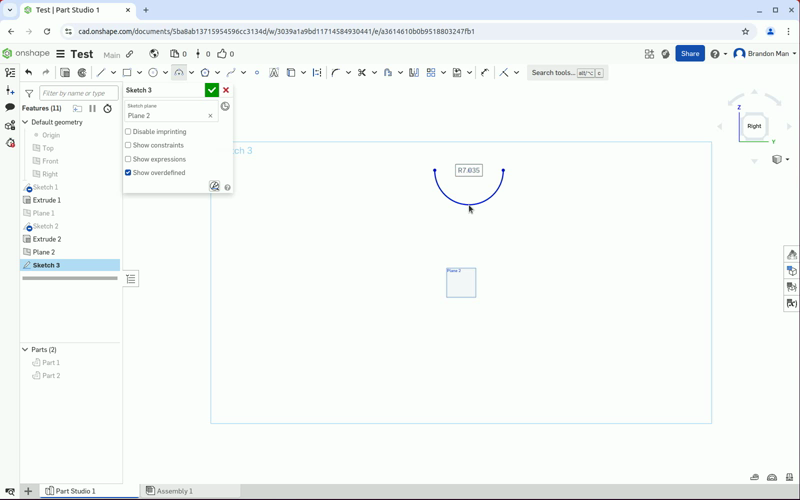
key(l)
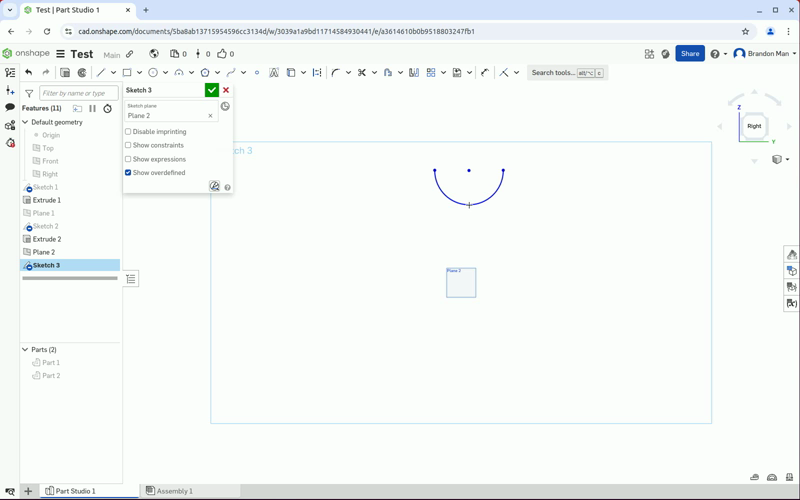
mouse_move(503, 170)
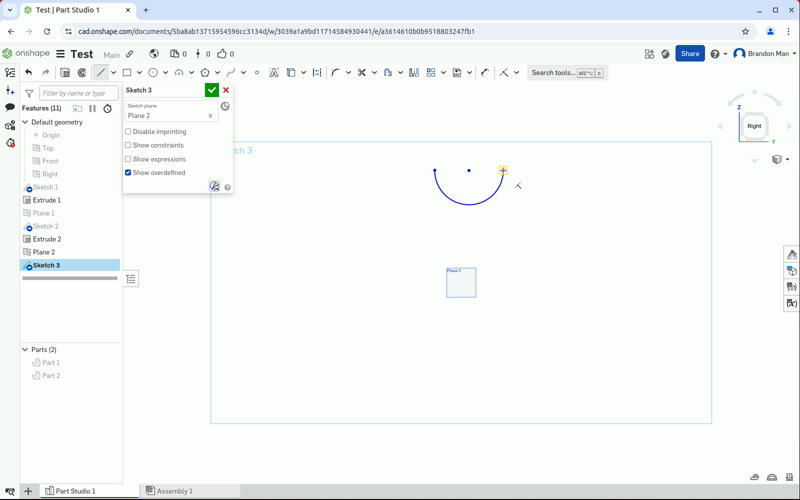
click(503, 170)
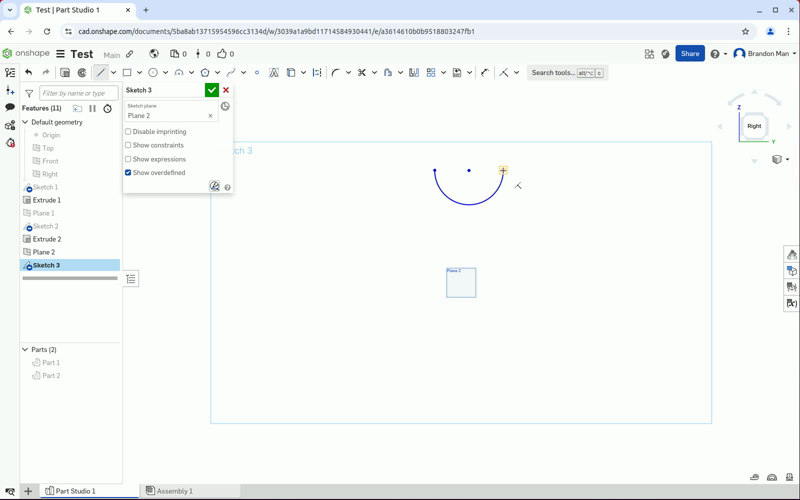
key_down(shift)
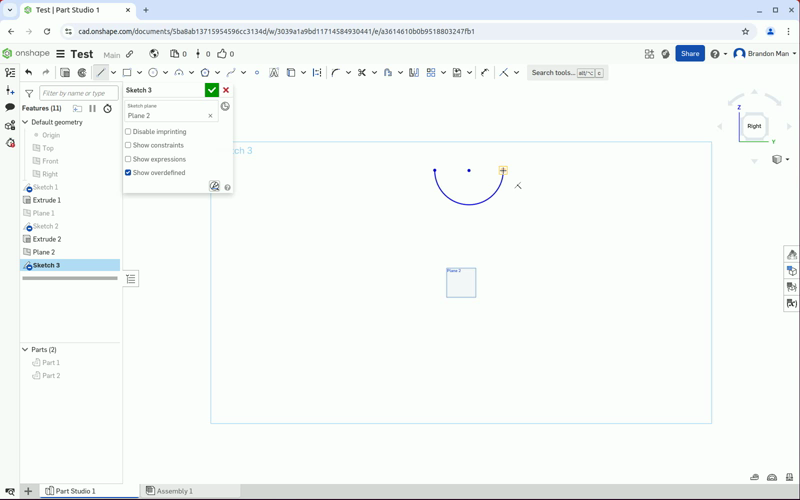
mouse_move(434, 170)
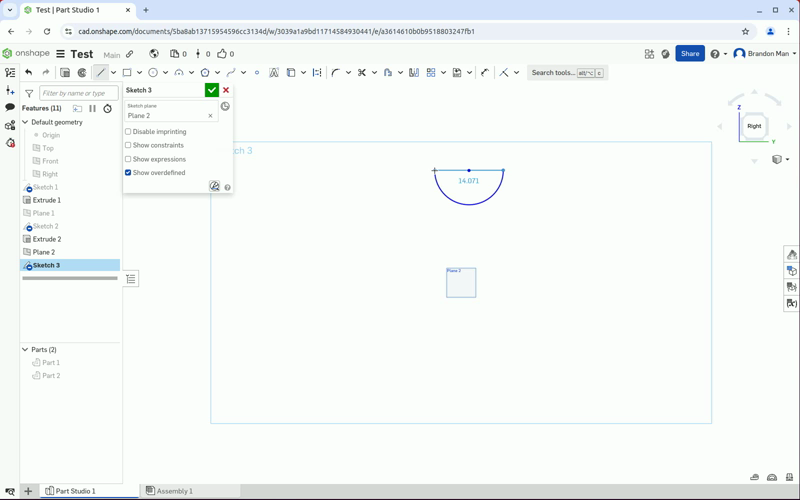
key_up(shift)
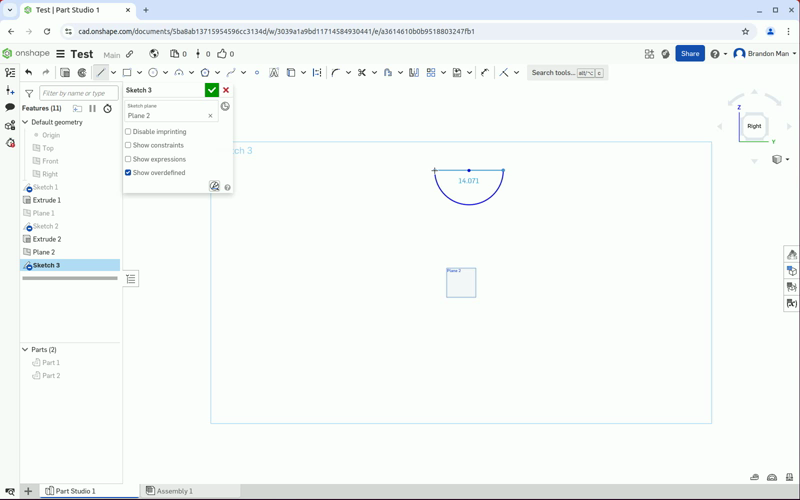
click(434, 170)
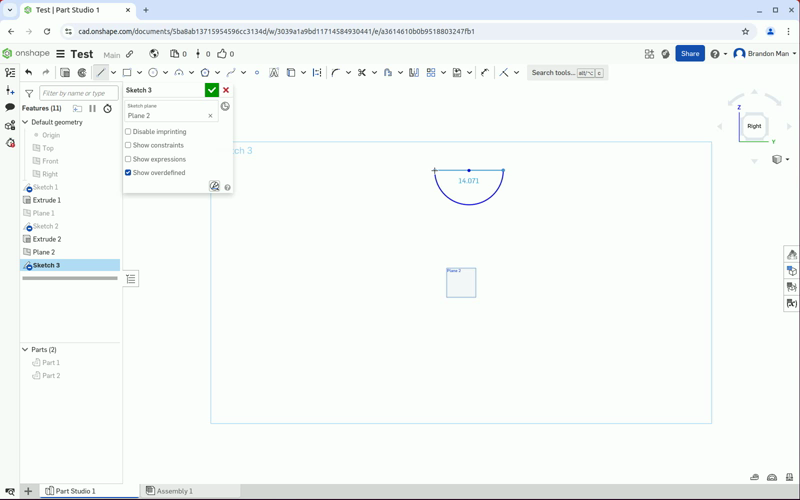
key(esc)
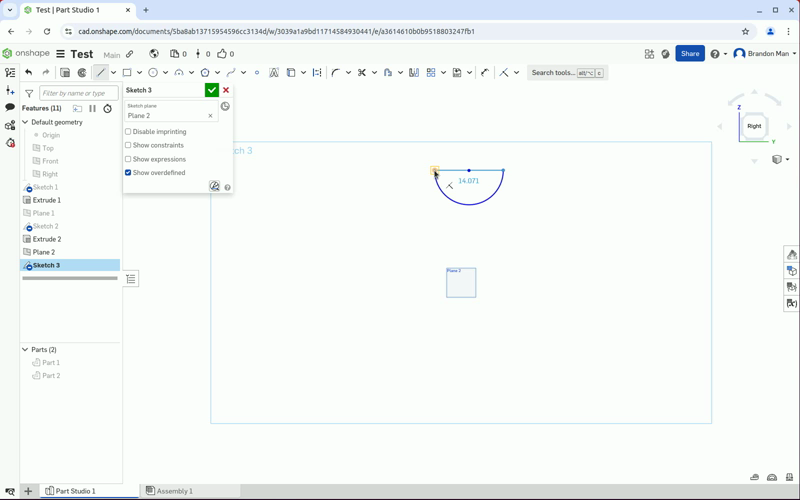
mouse_move(456, 177)
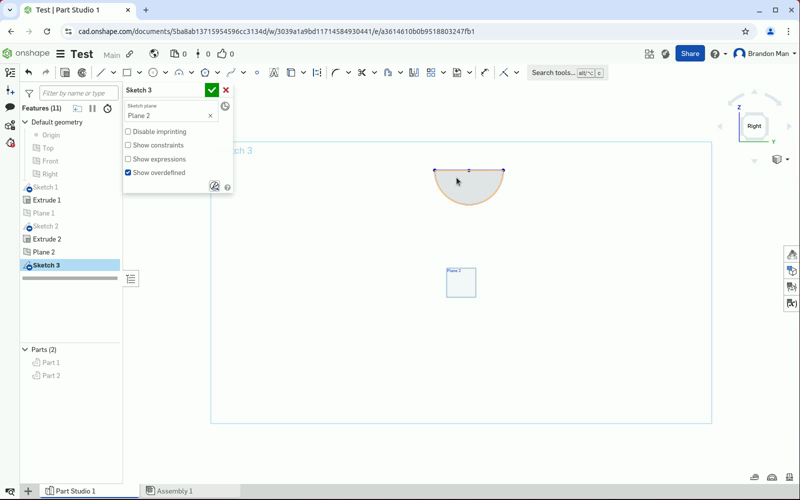
click(456, 177)
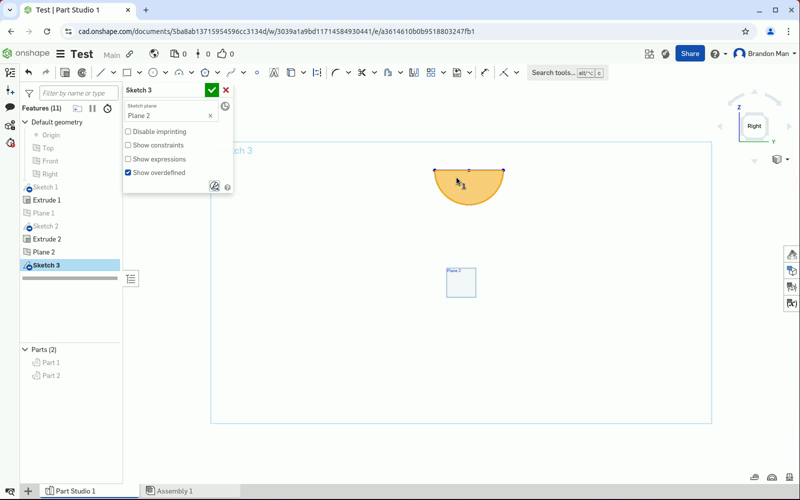
mouse_move(73, 352)
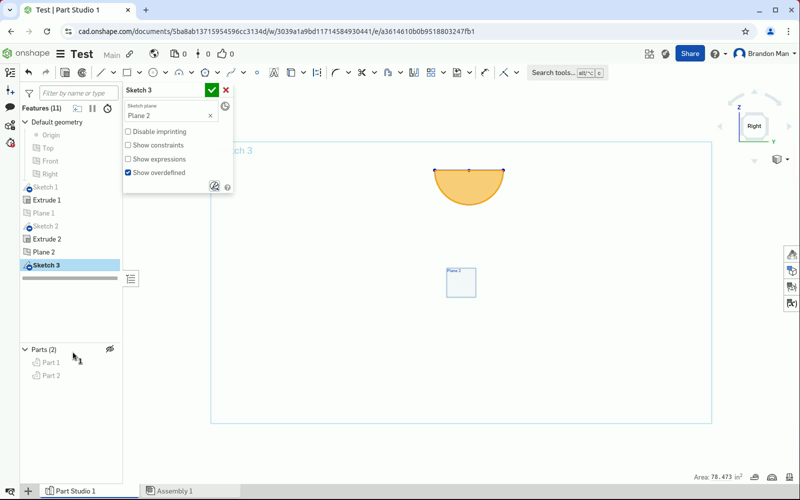
key(shift+y)
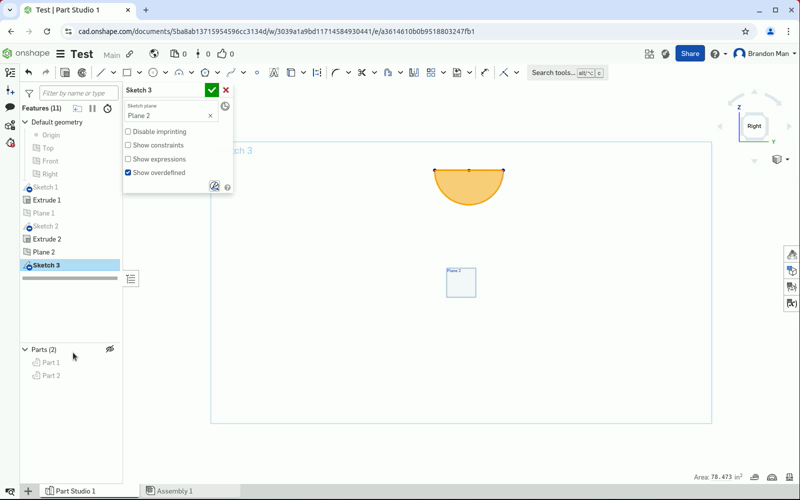
key(shift+e)
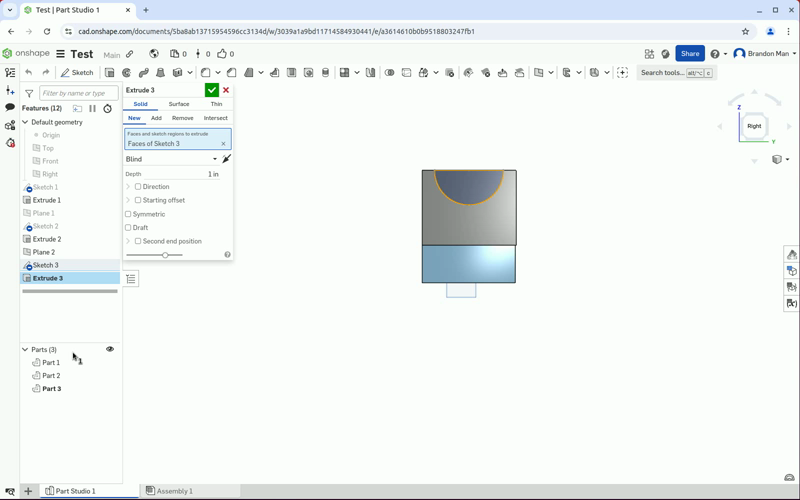
mouse_move(143, 106)
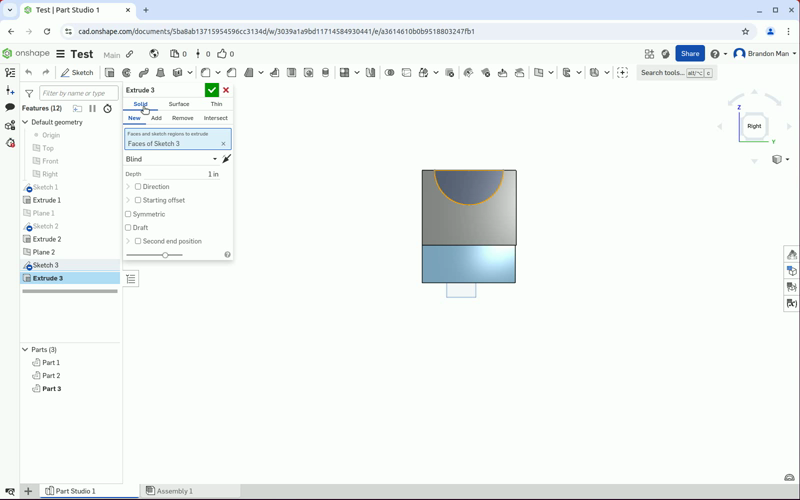
click(143, 106)
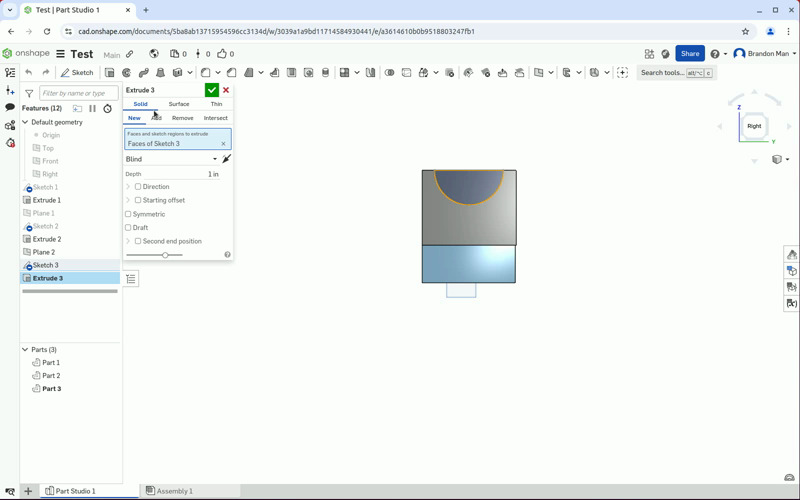
mouse_move(186, 120)
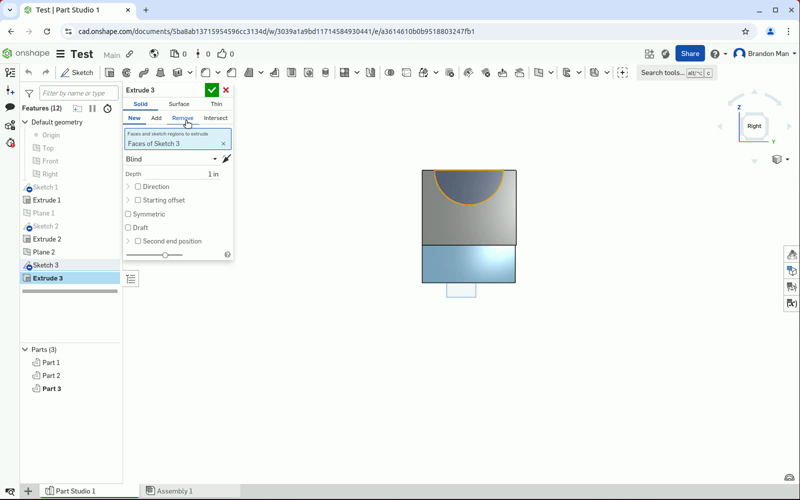
click(186, 120)
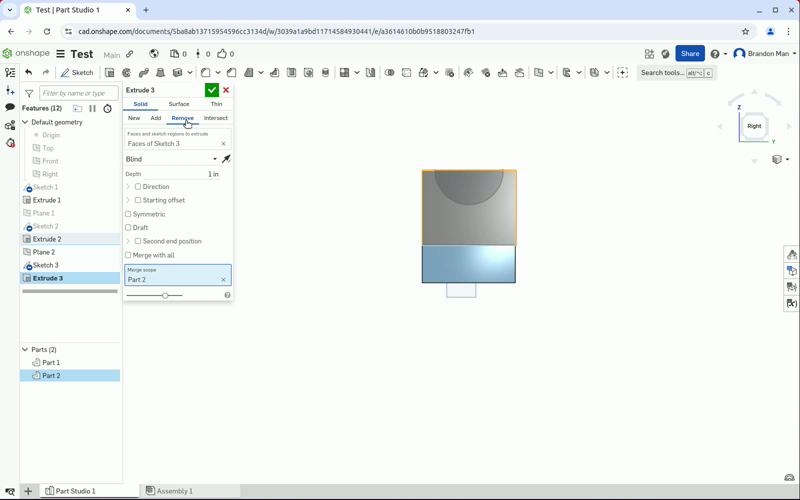
key(tab, 4)
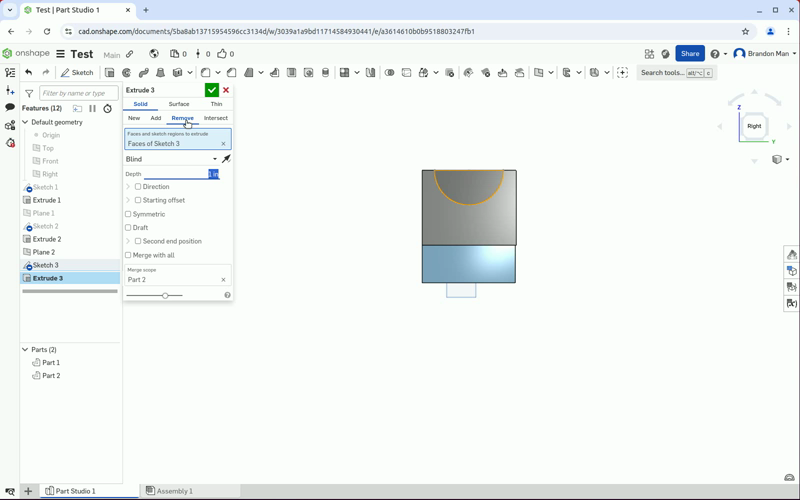
text(15.405)
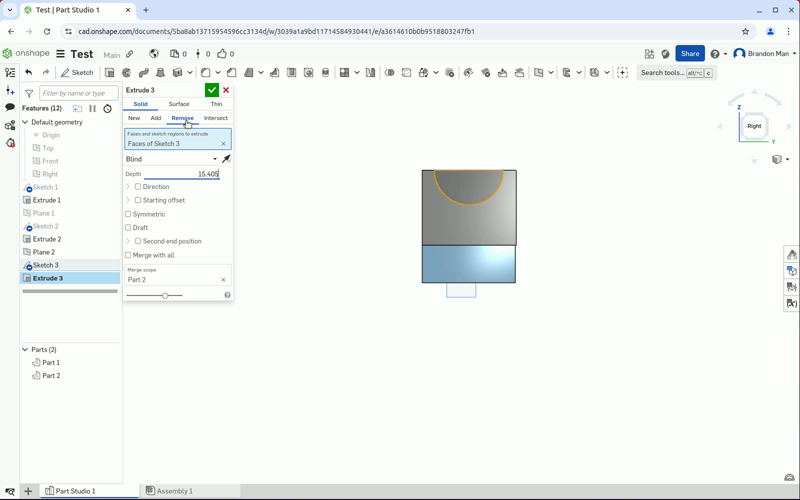
key(tab, 6)
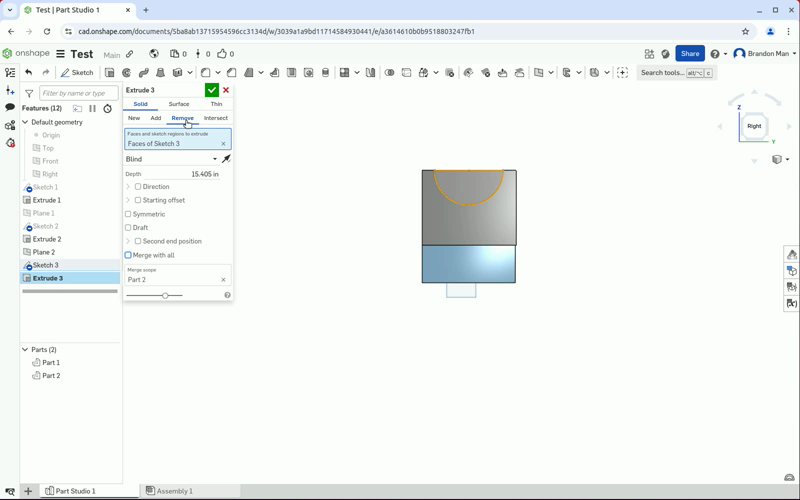
key(space)
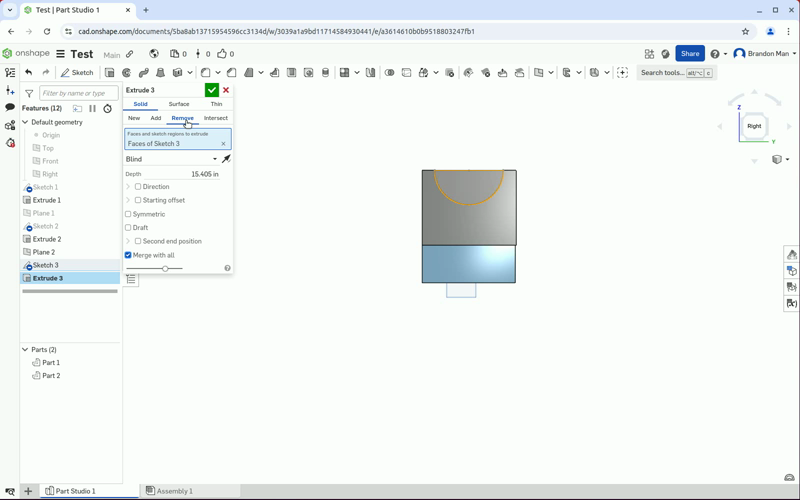
key(enter)
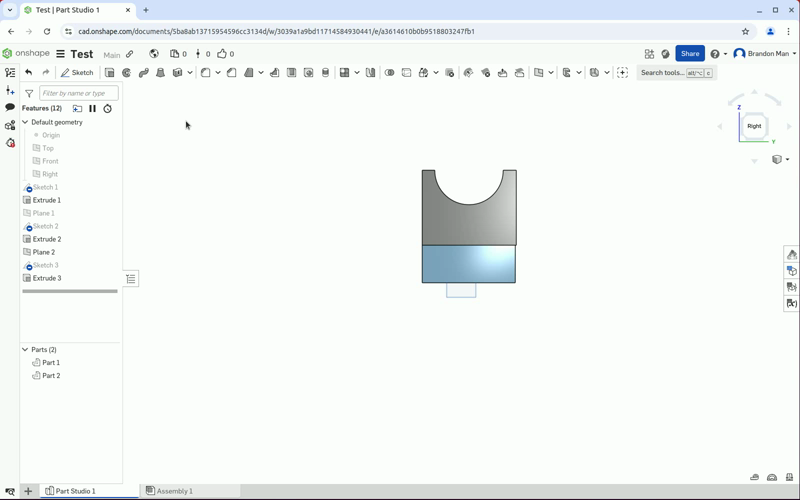
key(shift+h)
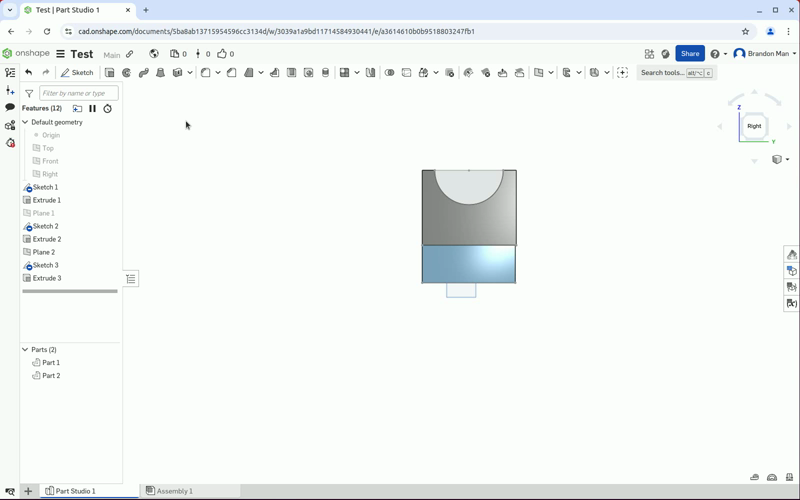
key(shift+h)
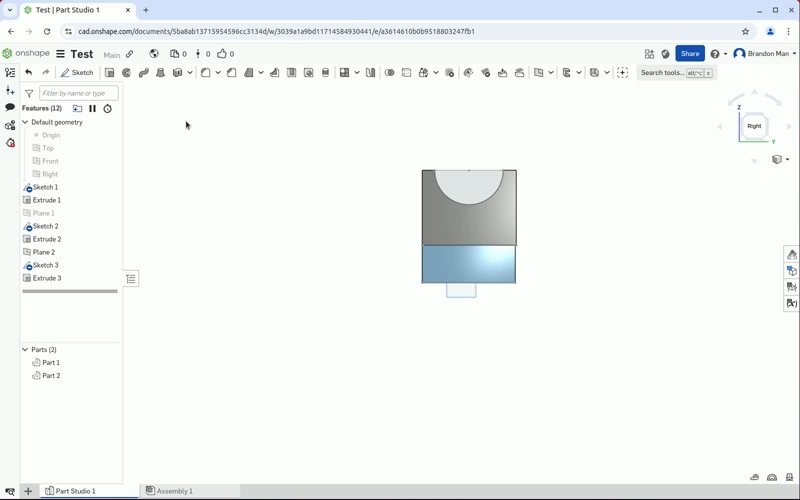
key(shift+7)
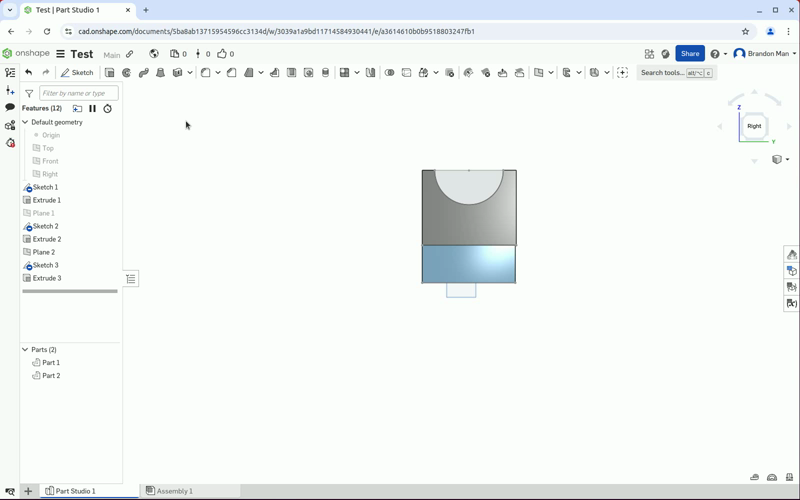
key(right, 2)
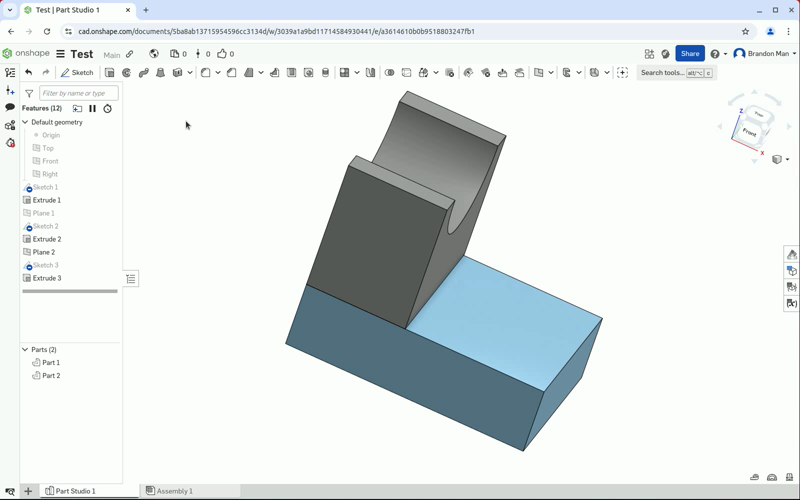
key(down, 2)
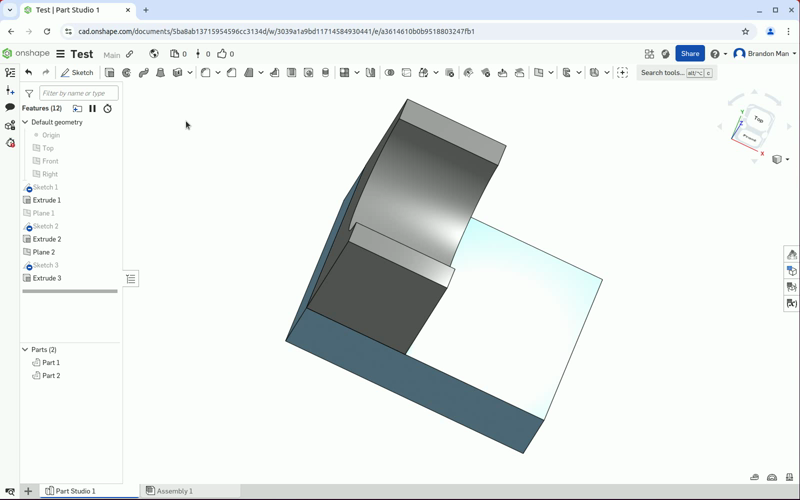
key(up, 2)
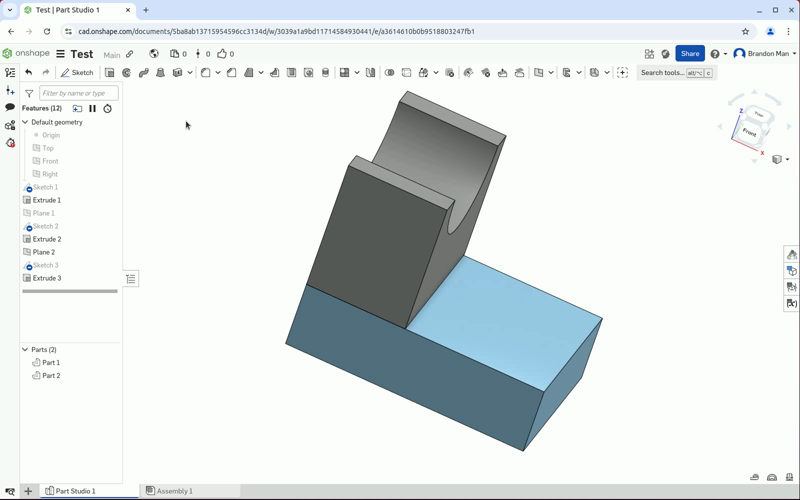
key(left, 2)
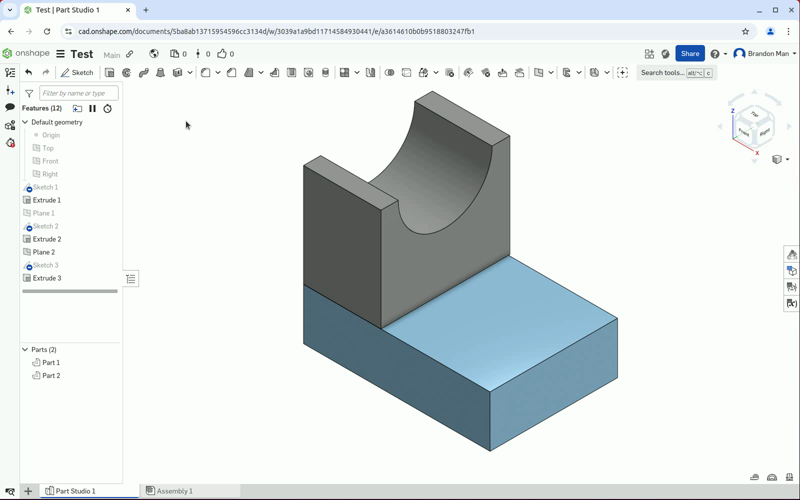
mouse_move(73, 189)
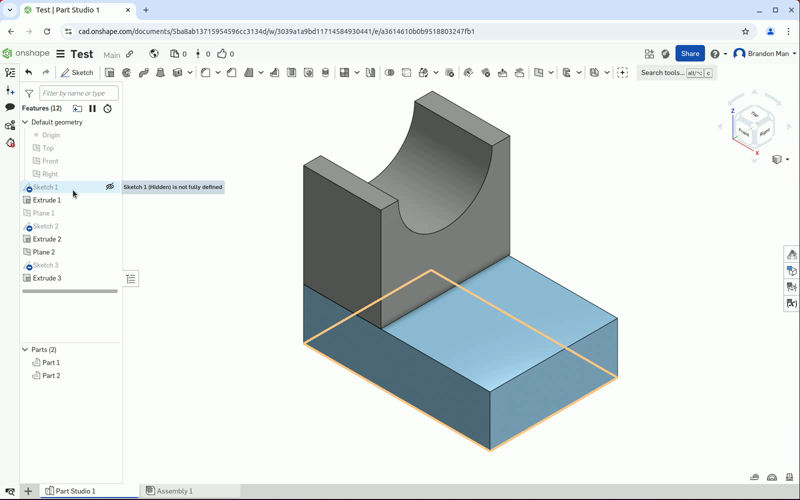
click(73, 189)